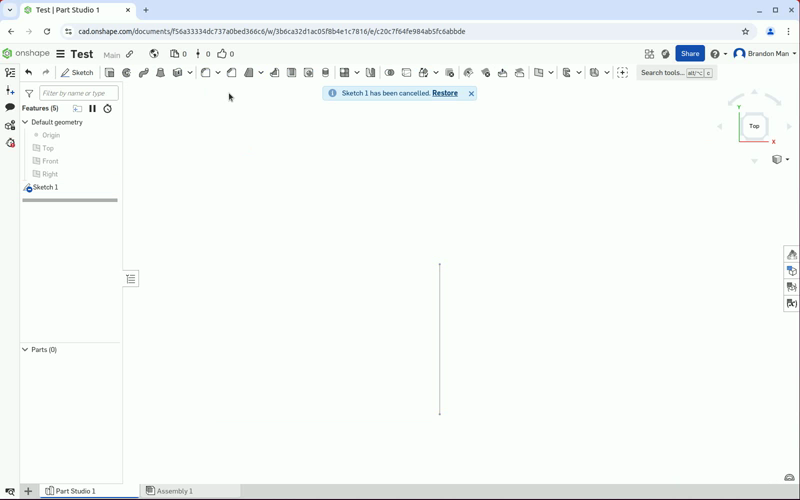
key(shift+h)
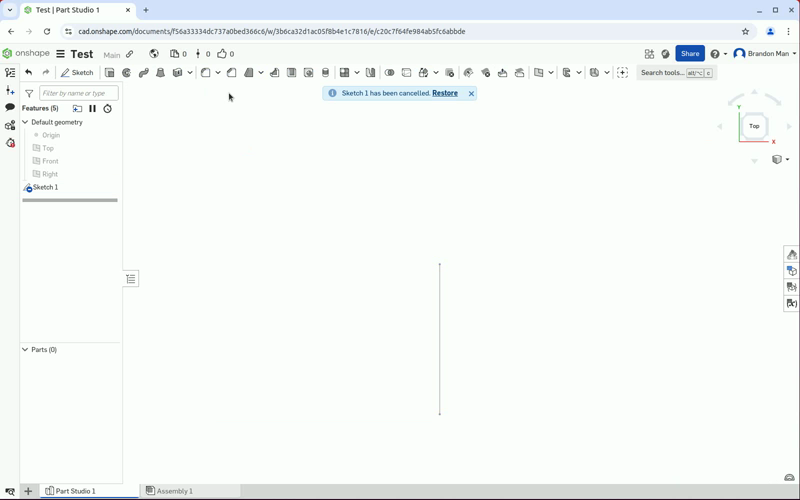
key(shift+s)
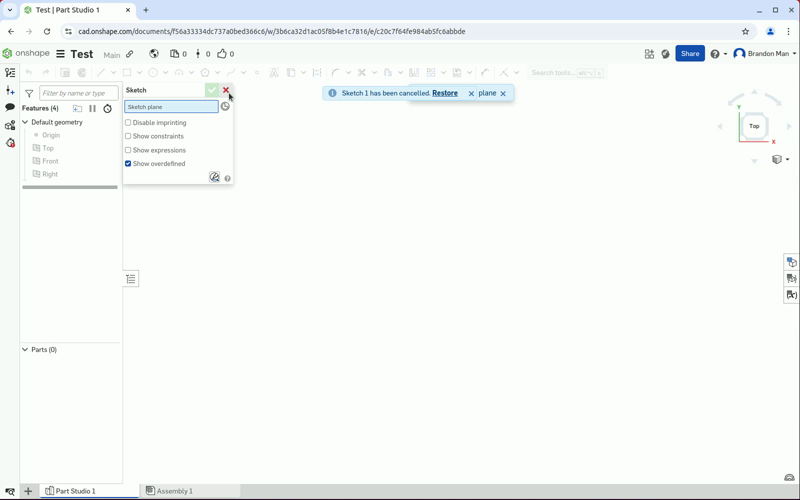
mouse_move(73, 150)
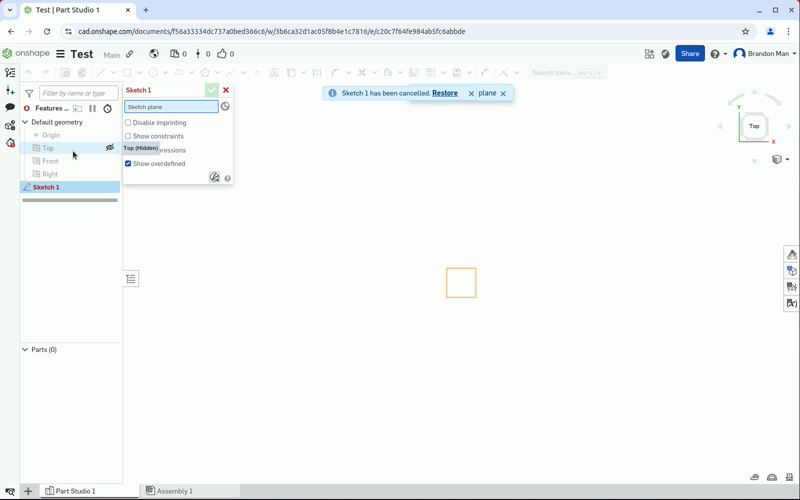
click(73, 150)
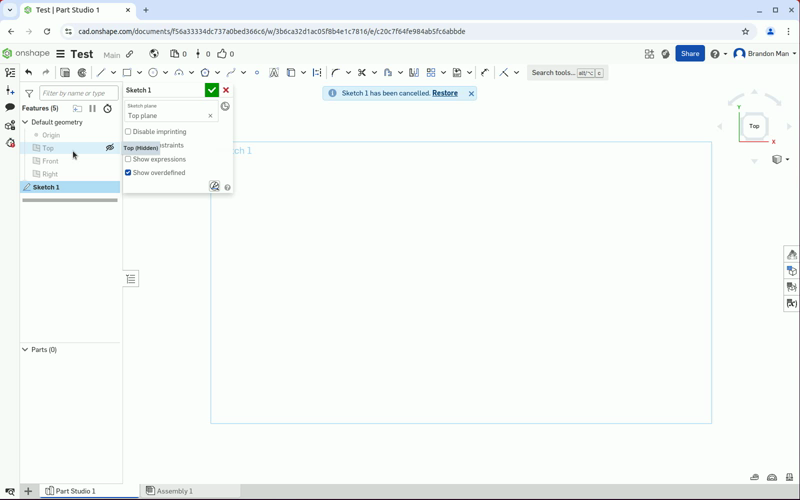
mouse_move(73, 352)
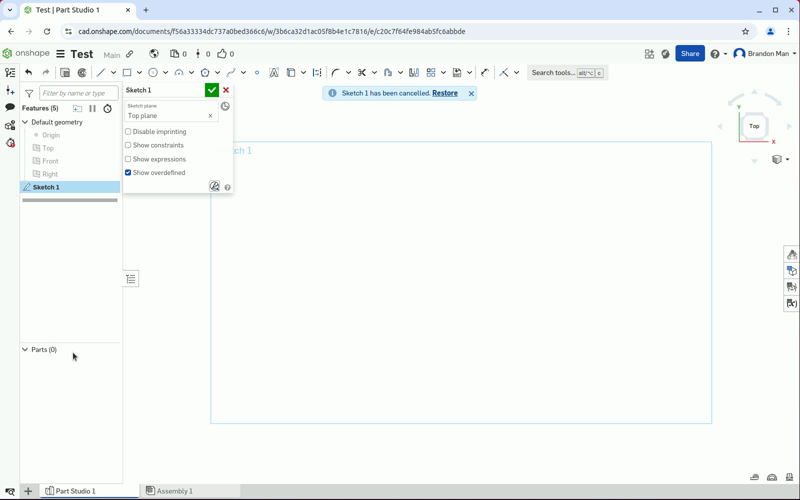
key(y)
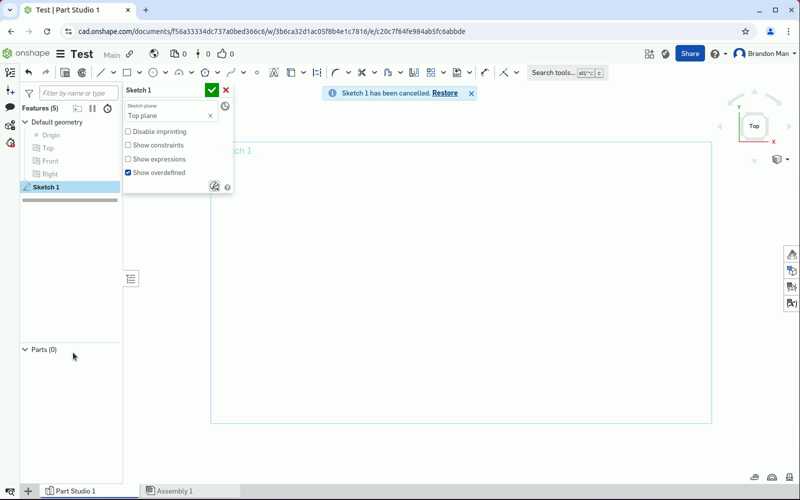
key(l)
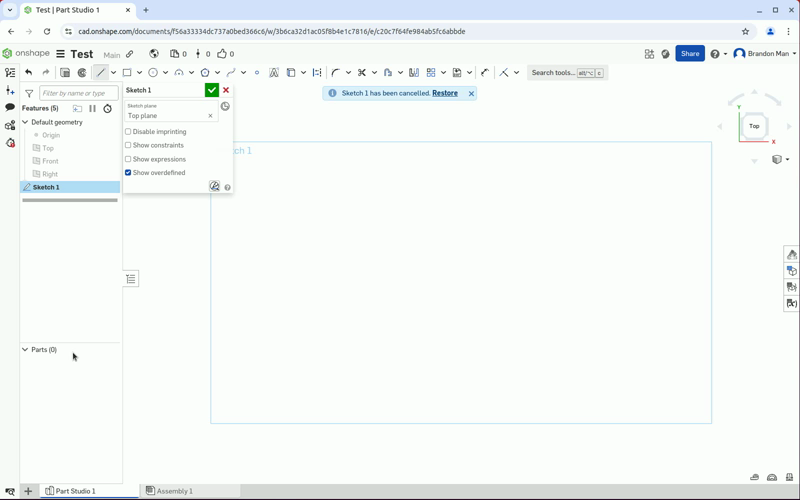
key_down(shift)
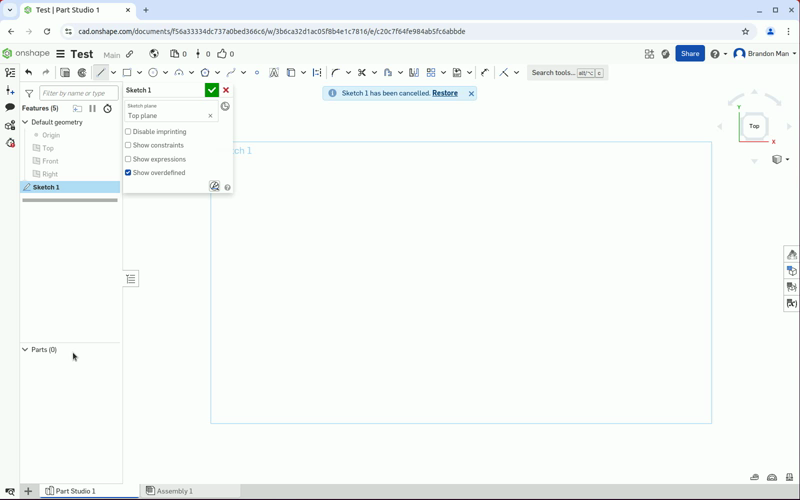
mouse_move(460, 237)
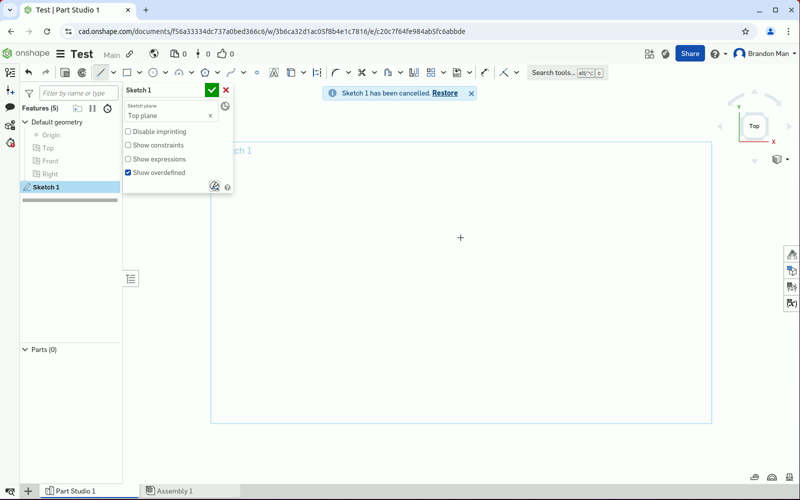
click(460, 237)
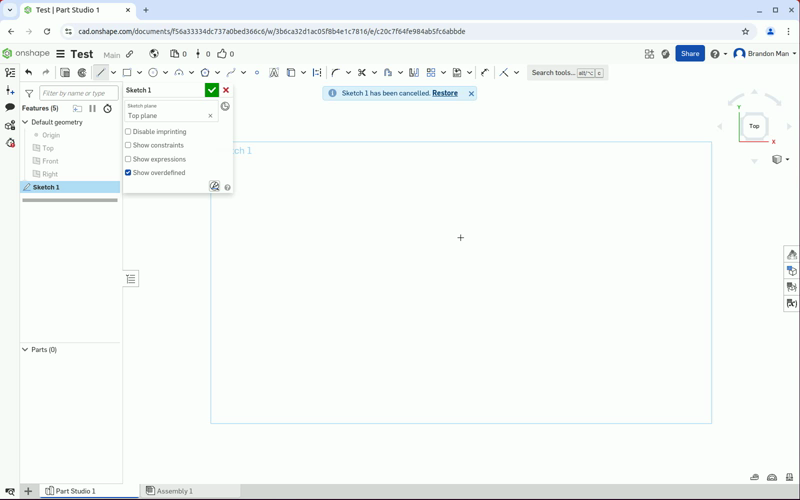
key_up(shift)
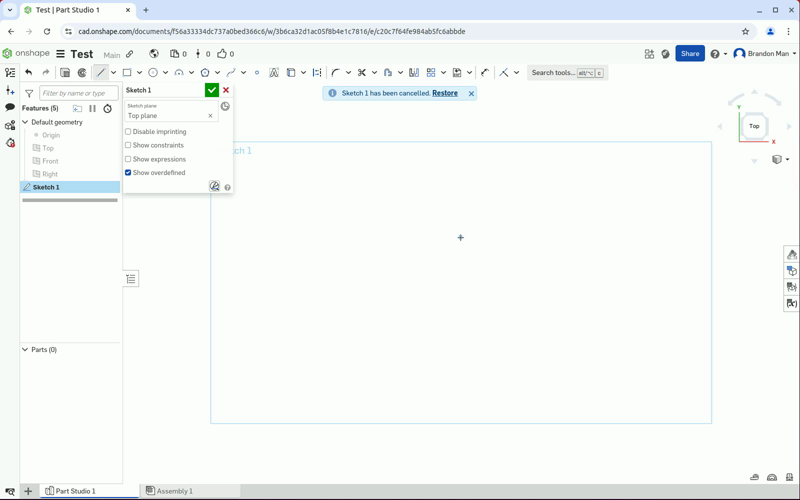
key_down(shift)
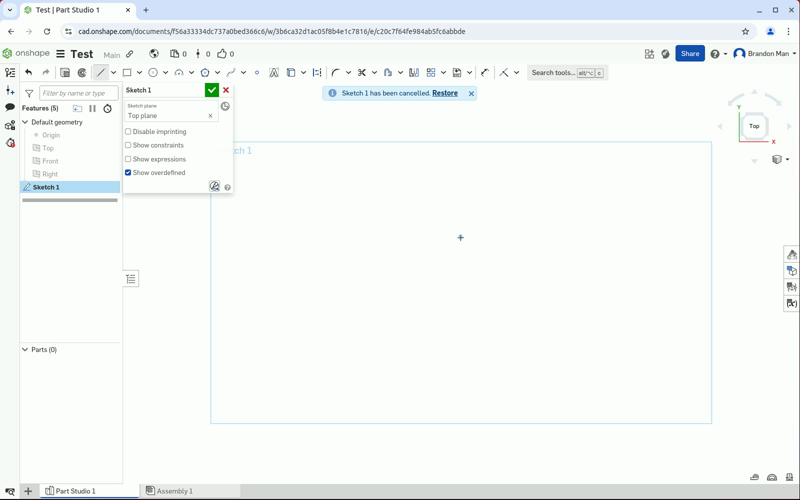
mouse_move(490, 237)
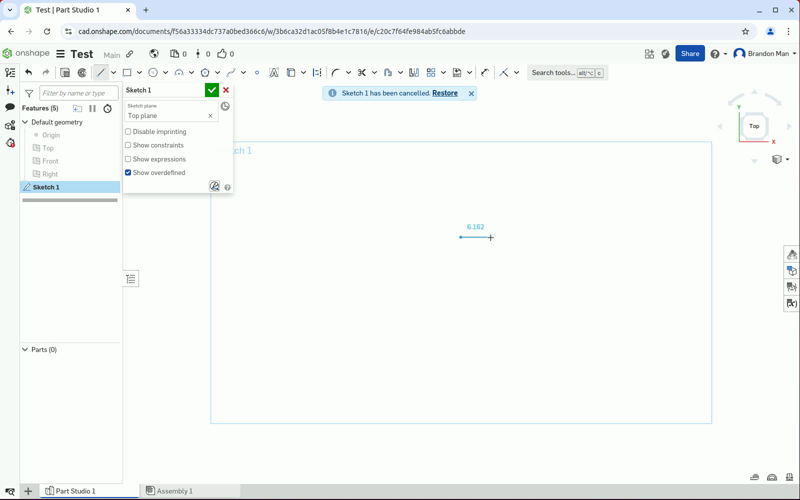
mouse_move(477, 237)
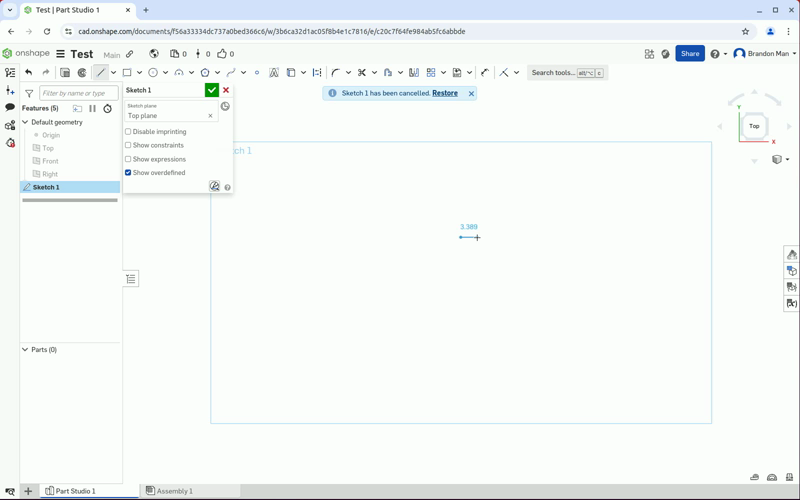
click(477, 237)
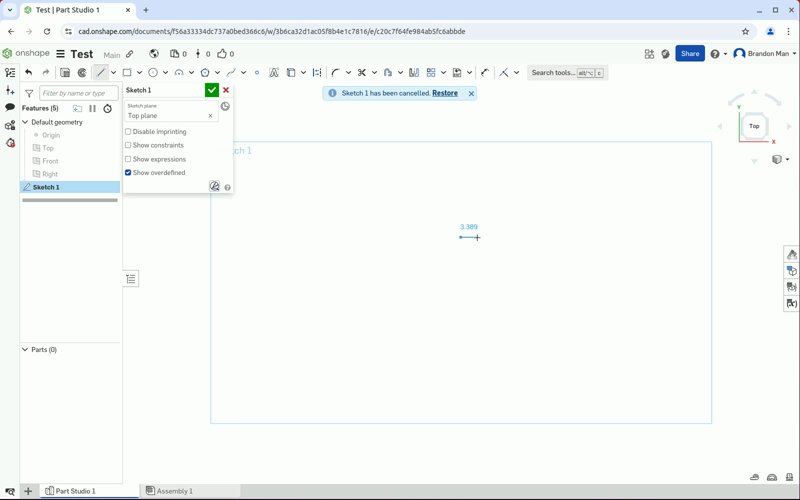
key_up(shift)
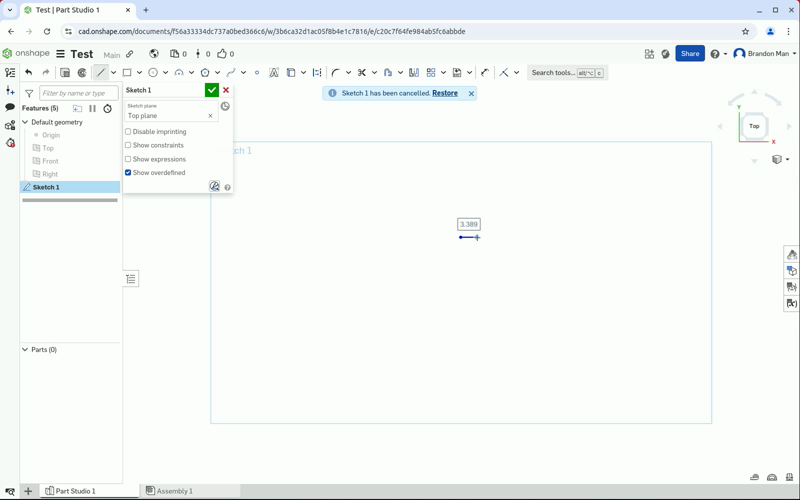
key_down(shift)
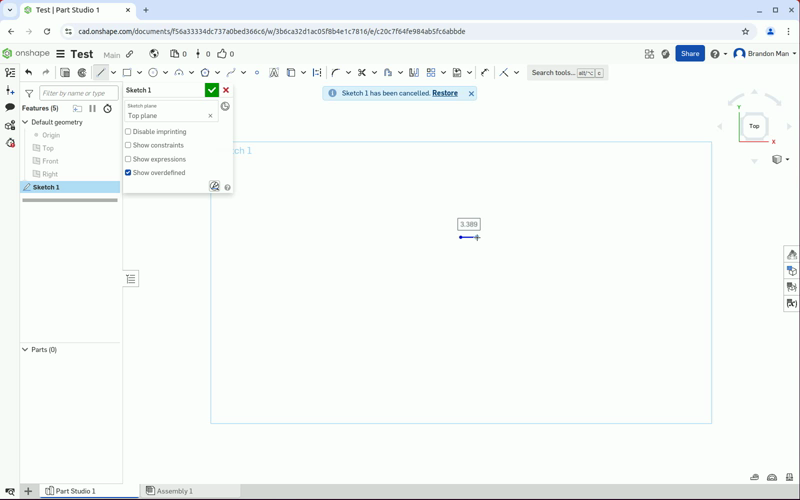
mouse_move(507, 237)
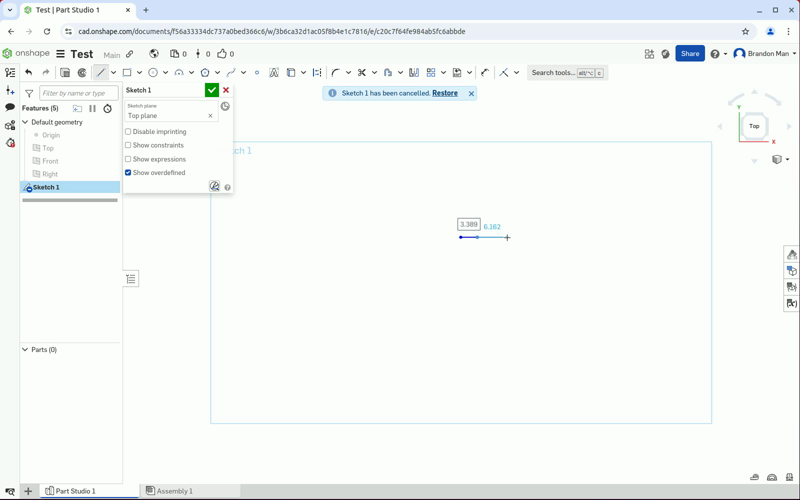
mouse_move(477, 227)
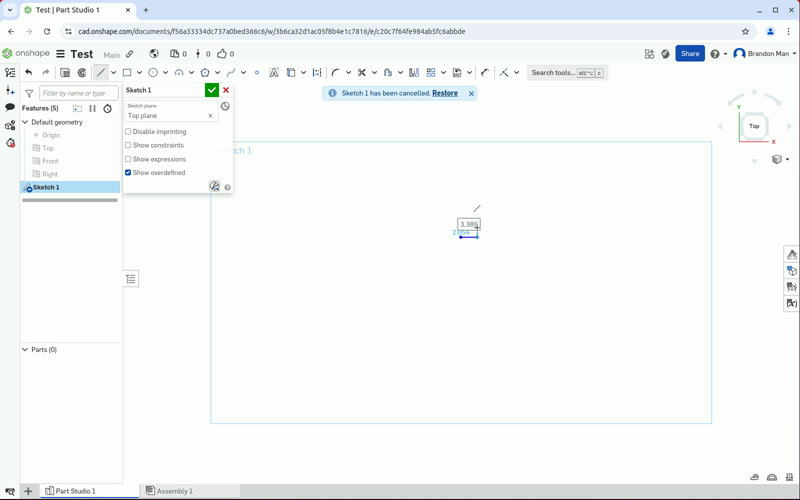
click(477, 227)
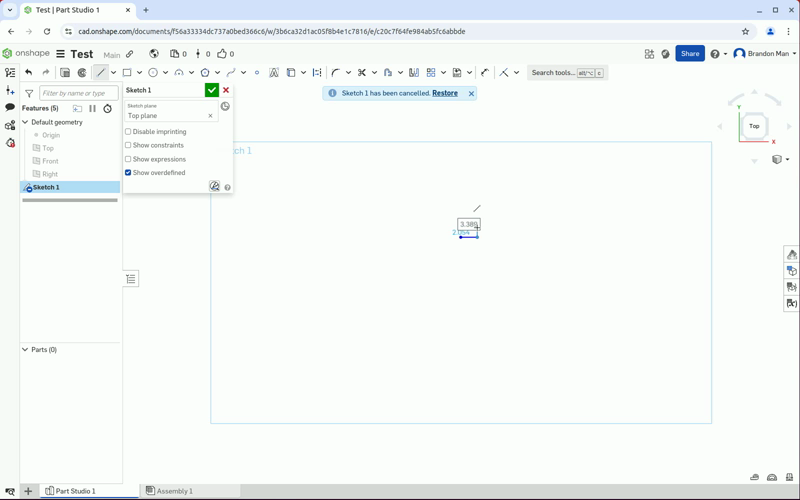
key_up(shift)
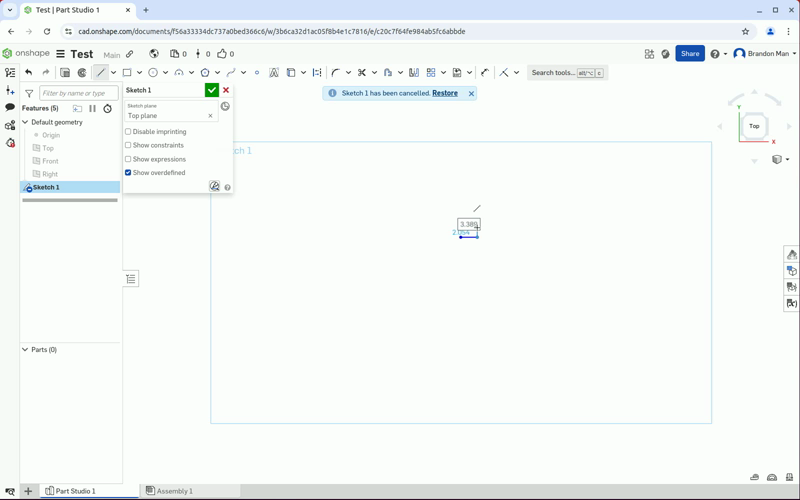
key_down(shift)
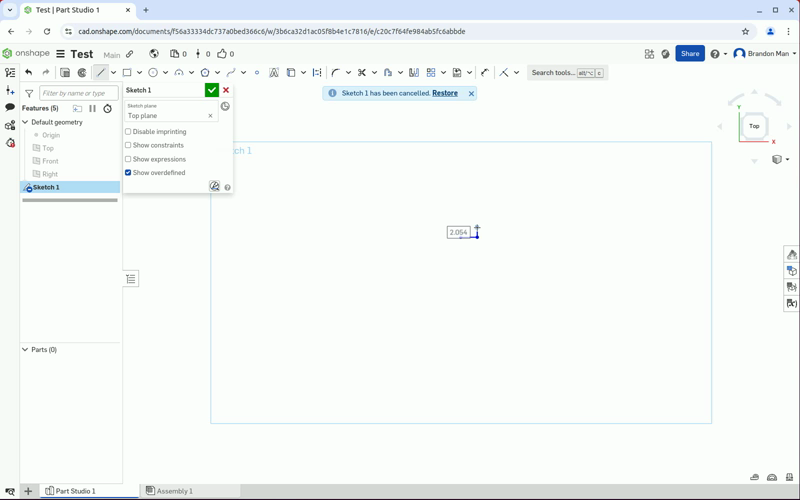
mouse_move(507, 227)
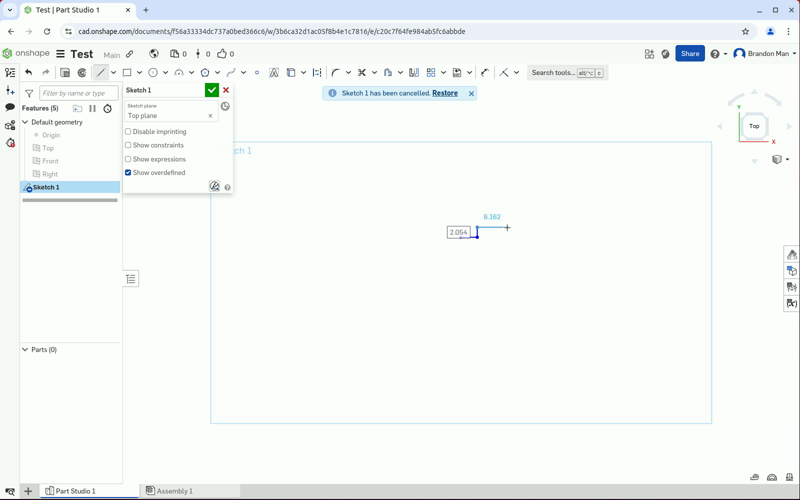
mouse_move(460, 227)
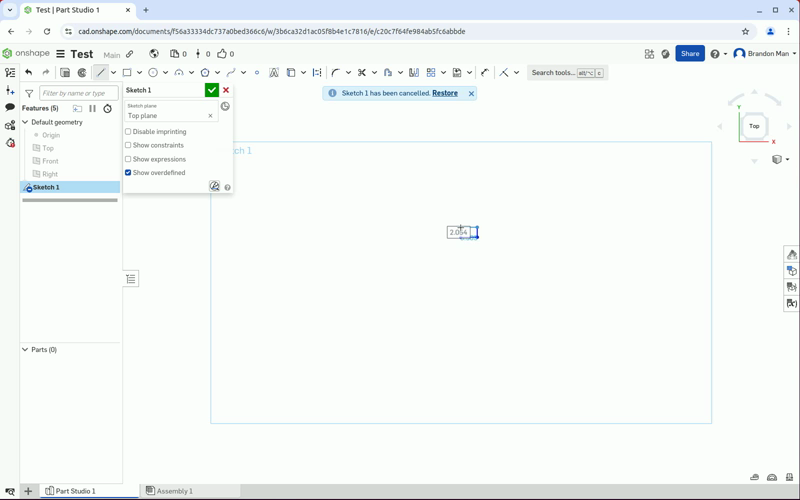
click(460, 227)
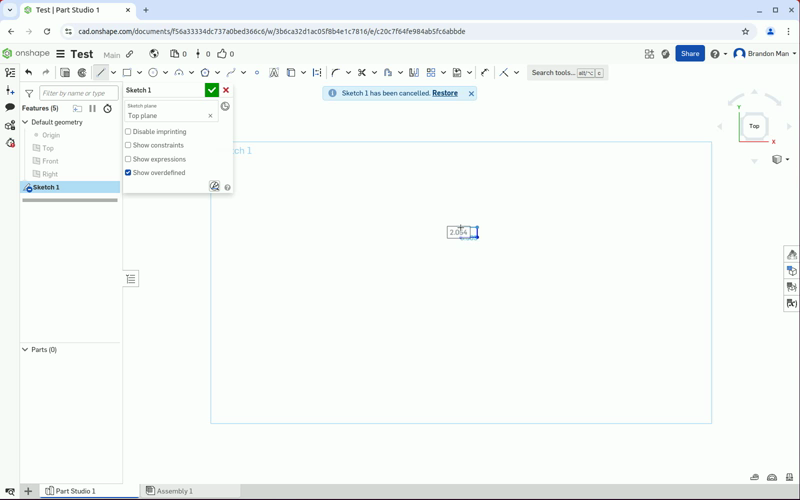
key_up(shift)
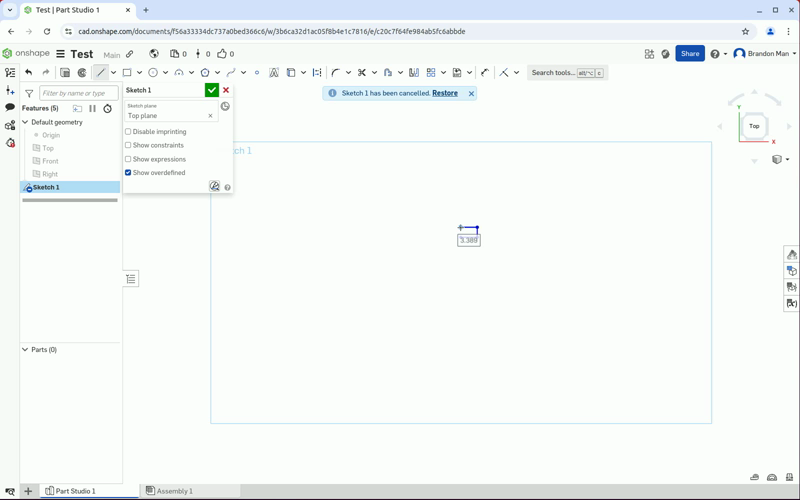
mouse_move(490, 227)
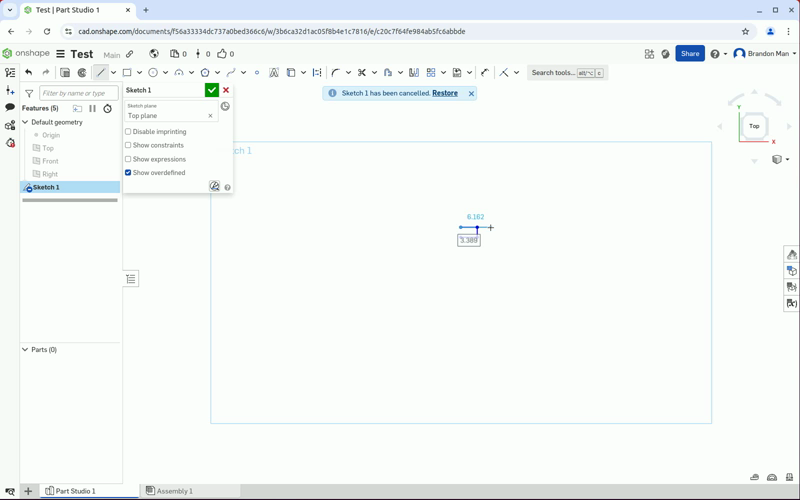
key_down(shift)
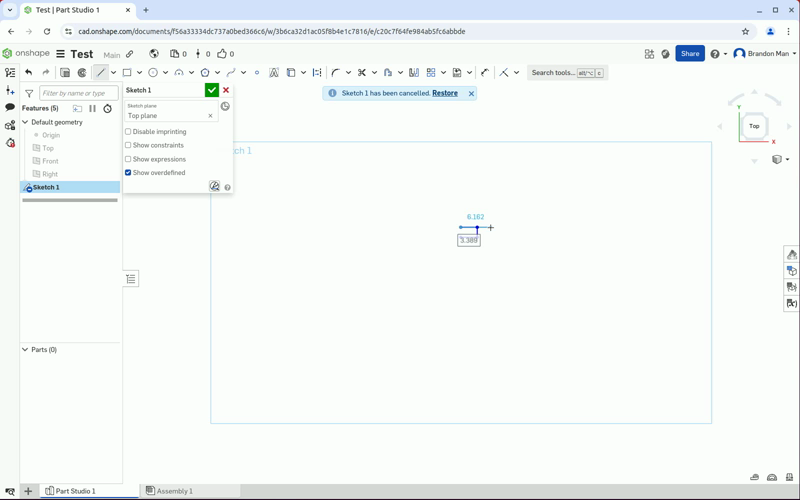
mouse_move(460, 237)
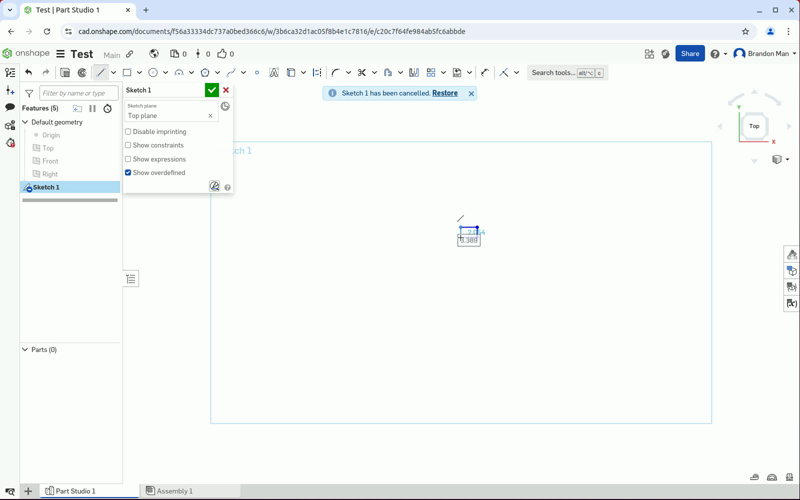
key_up(shift)
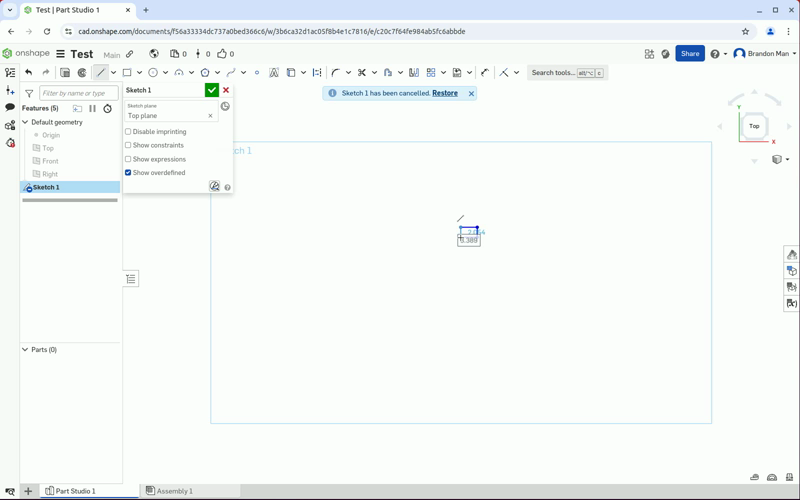
click(460, 237)
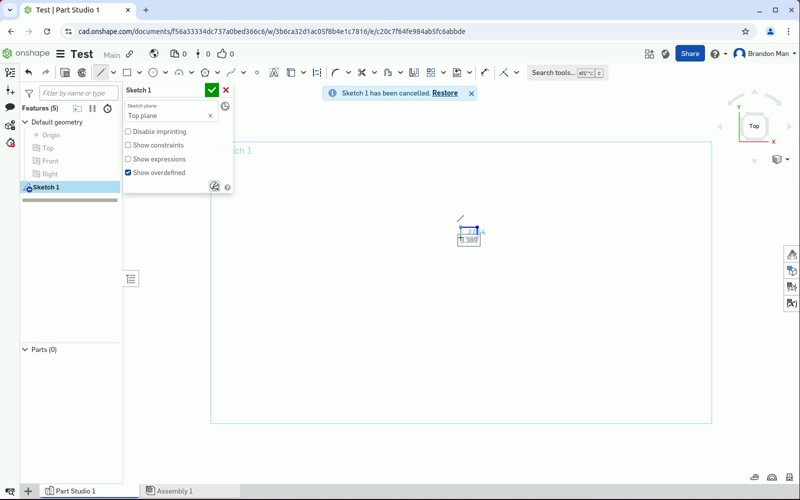
key(esc)
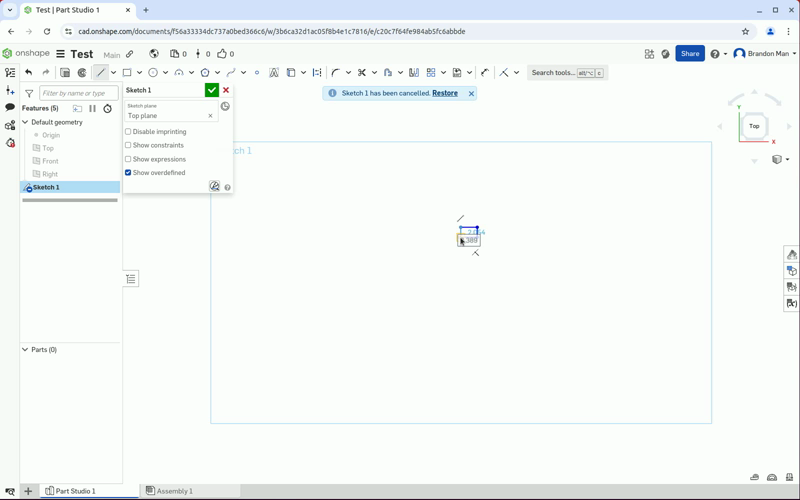
mouse_move(471, 228)
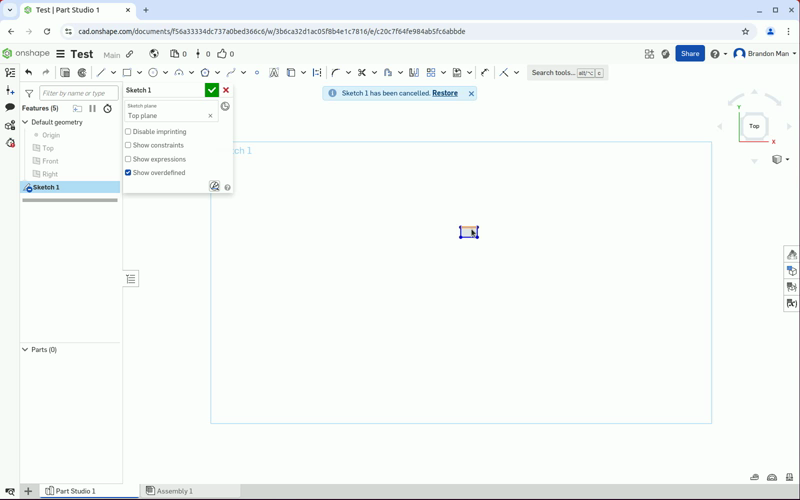
scroll(6)
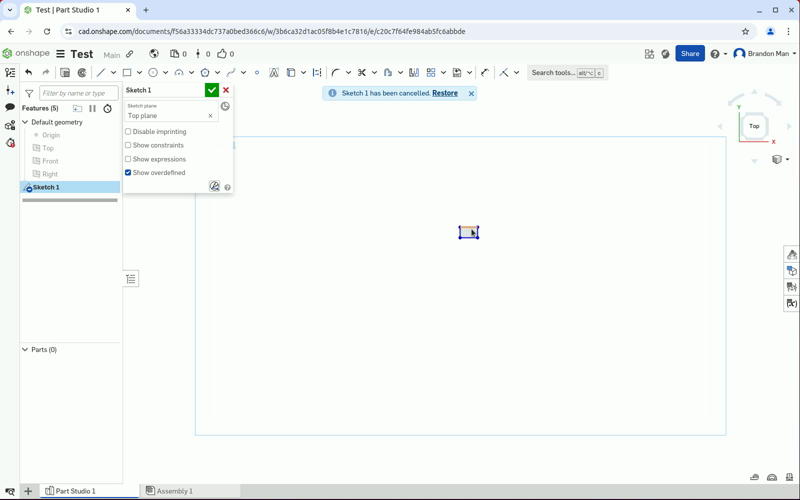
scroll(6)
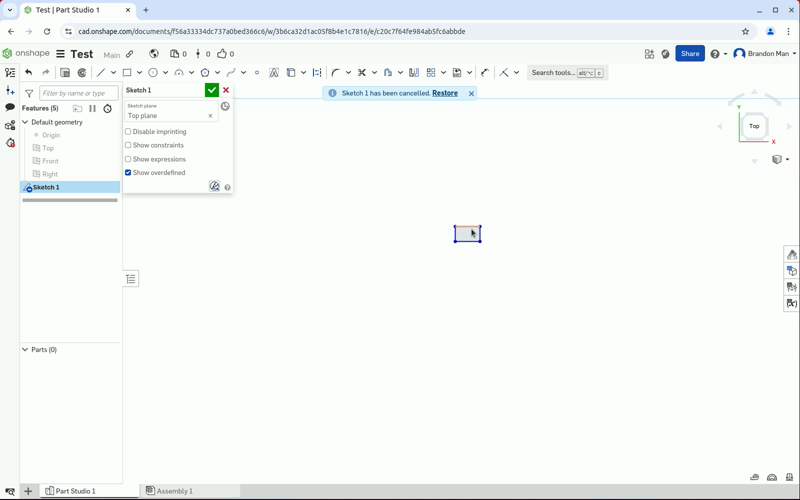
scroll(6)
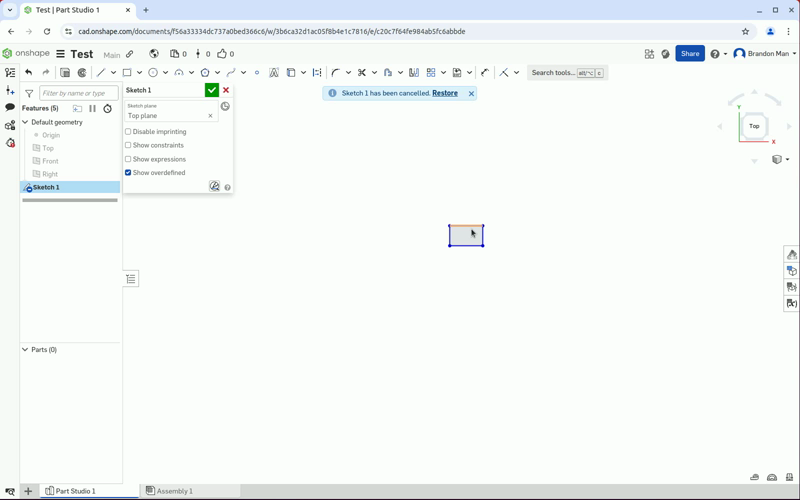
scroll(6)
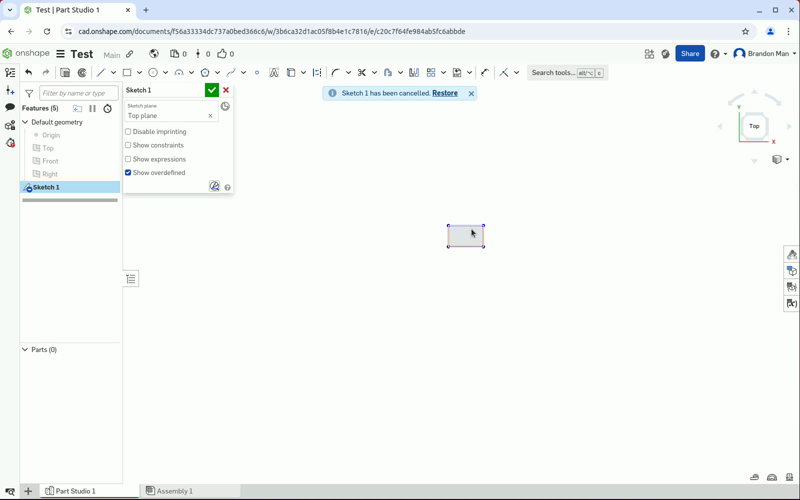
scroll(6)
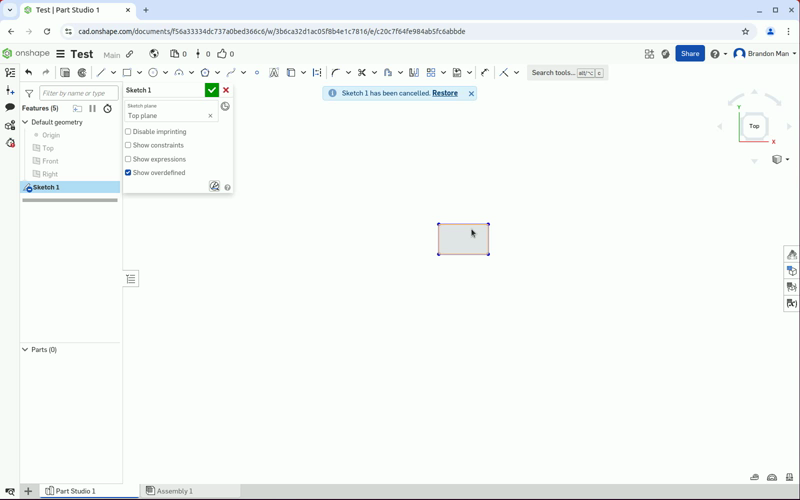
scroll(6)
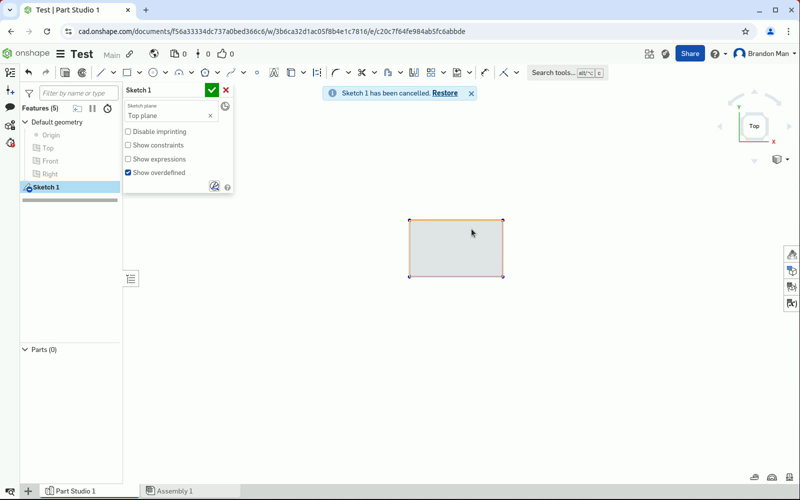
scroll(6)
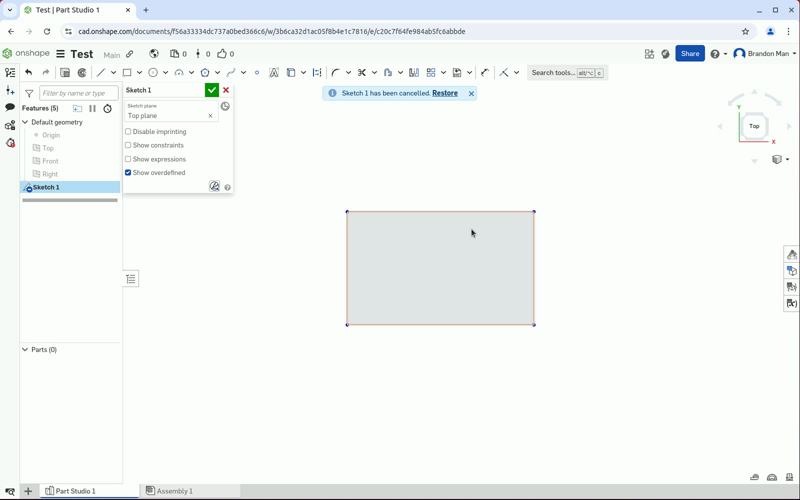
click(471, 228)
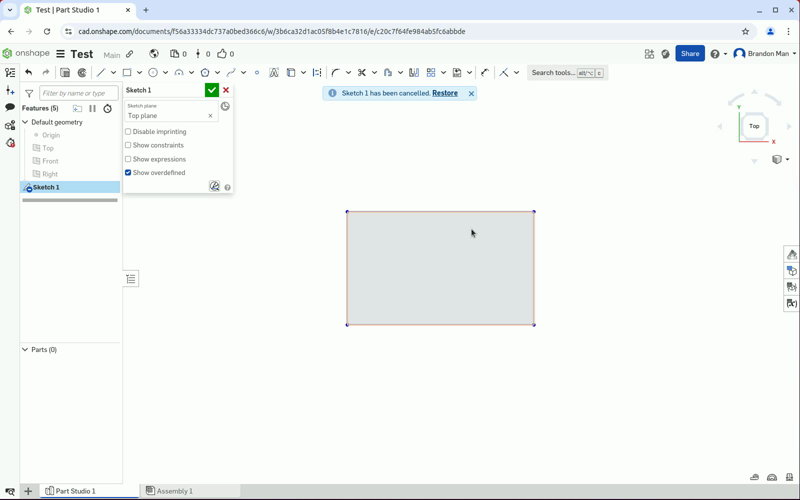
scroll(-6)
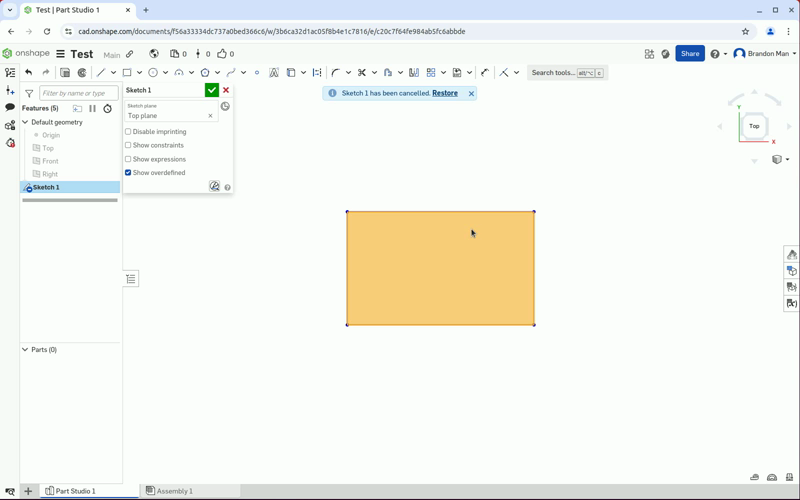
scroll(-6)
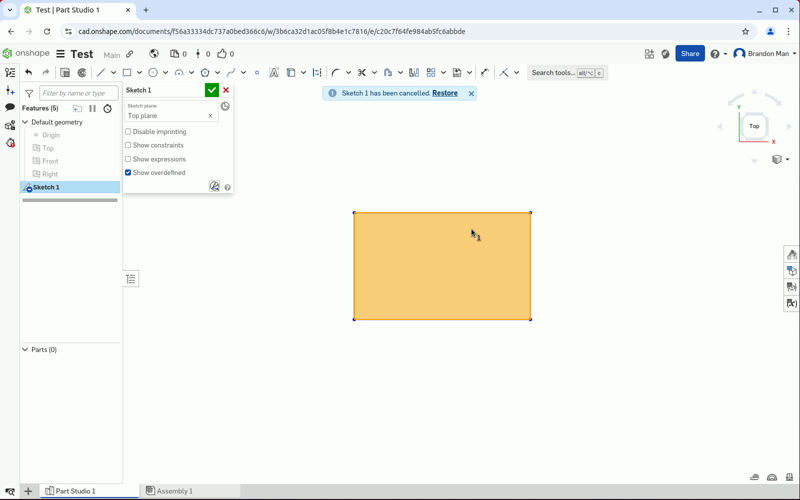
scroll(-6)
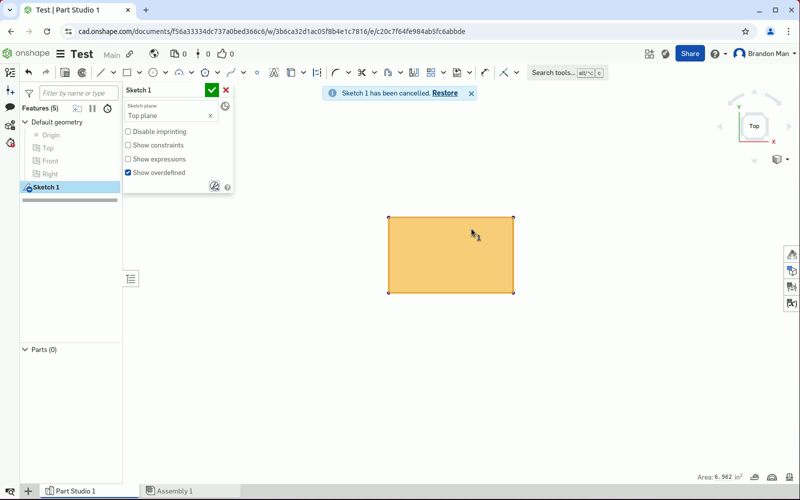
scroll(-6)
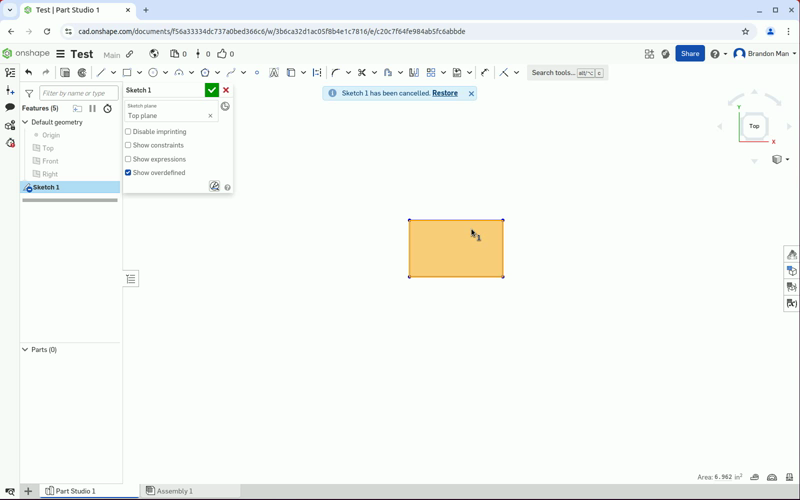
scroll(-6)
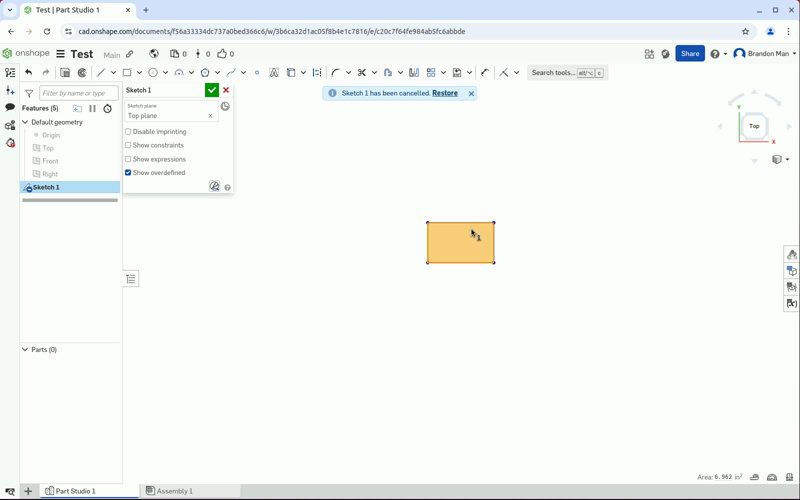
scroll(-6)
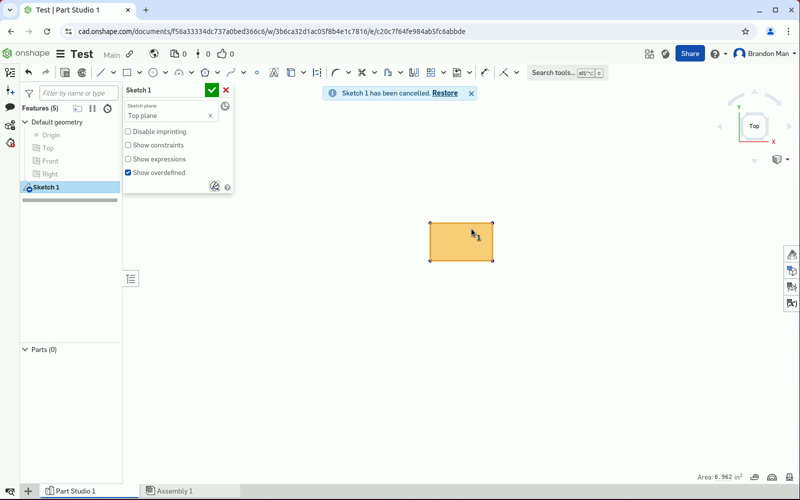
scroll(-6)
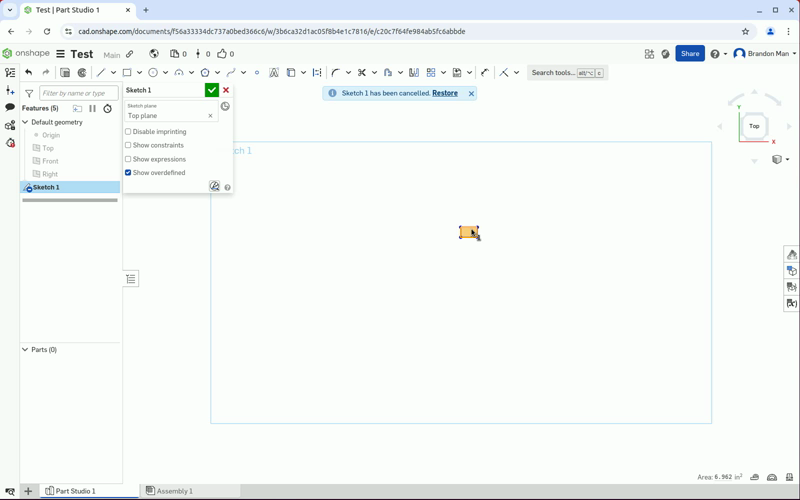
mouse_move(73, 352)
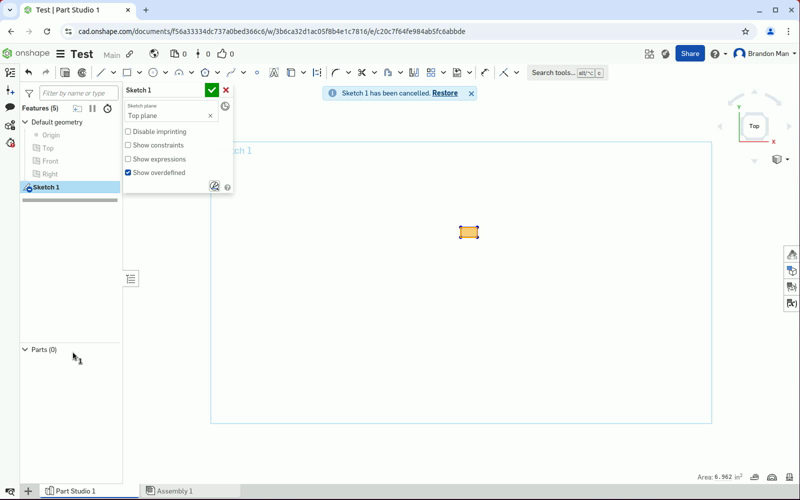
key(shift+y)
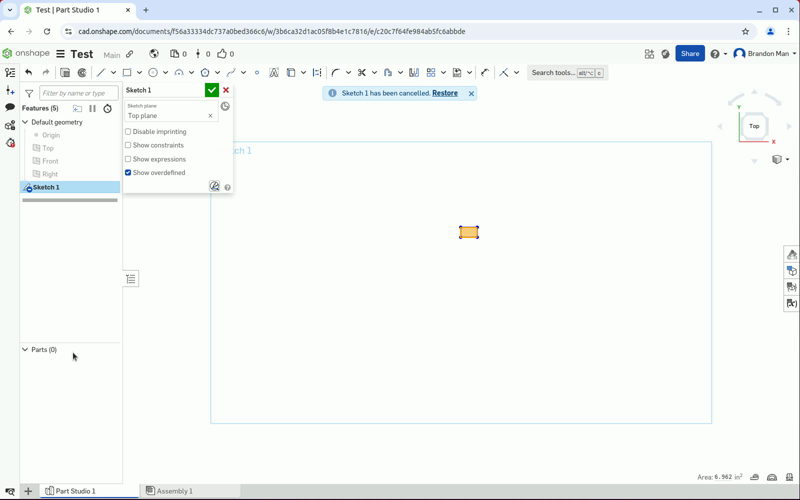
key(shift+e)
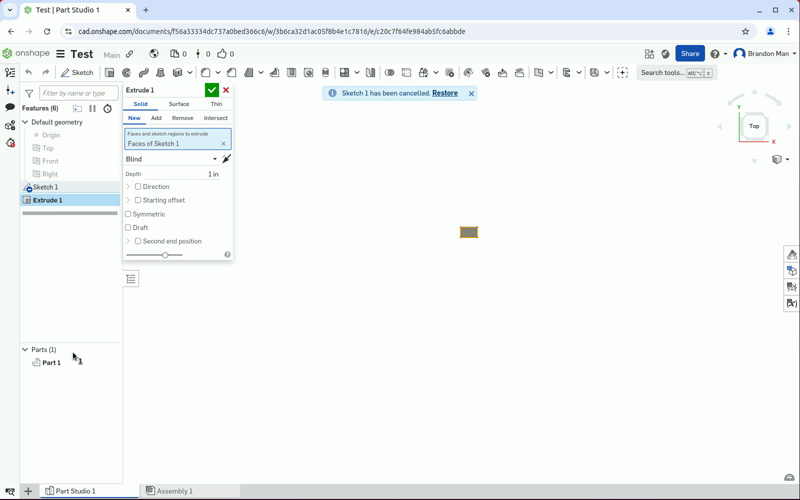
mouse_move(143, 106)
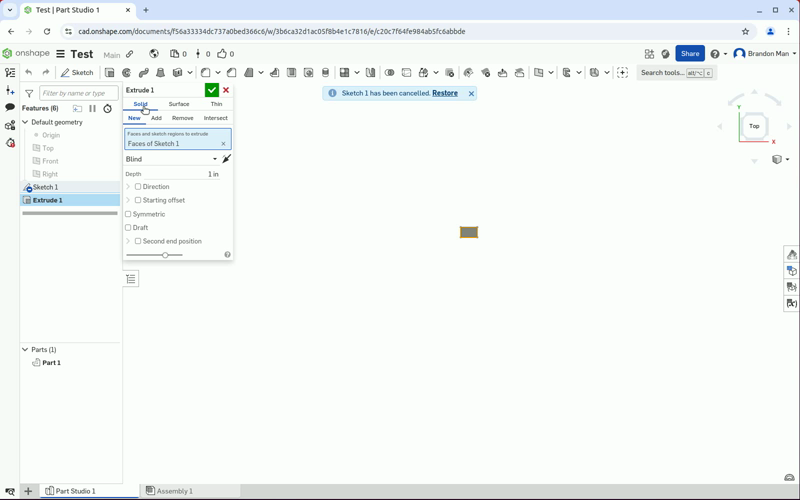
click(143, 106)
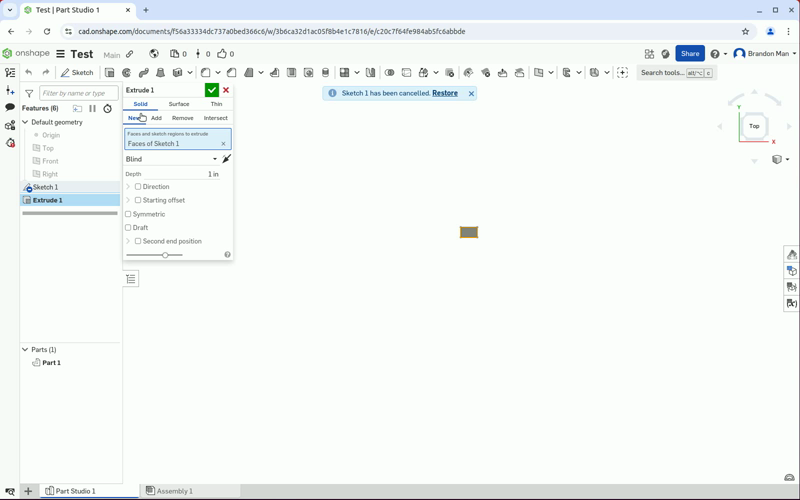
mouse_move(137, 120)
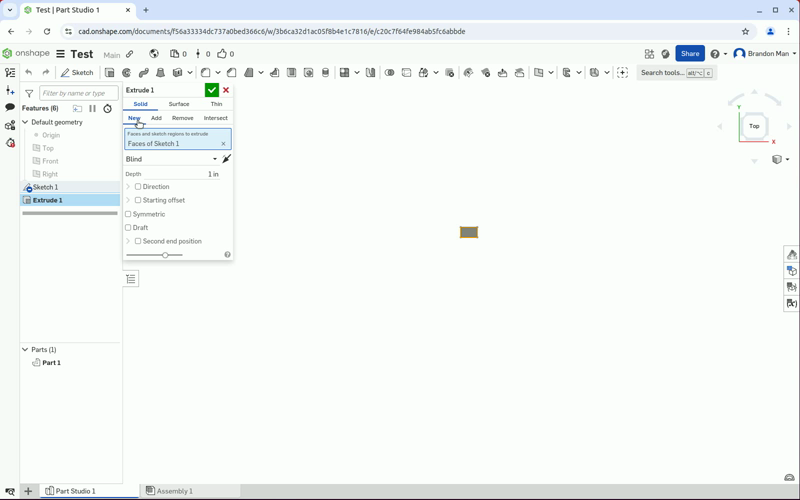
click(137, 120)
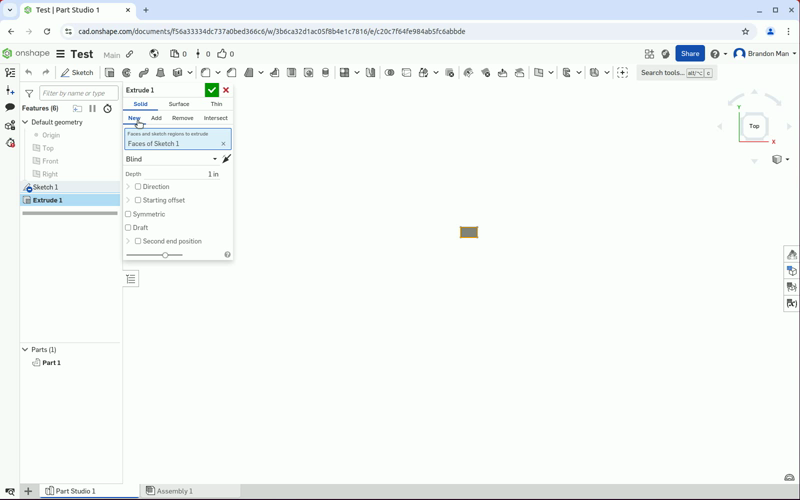
key(tab, 4)
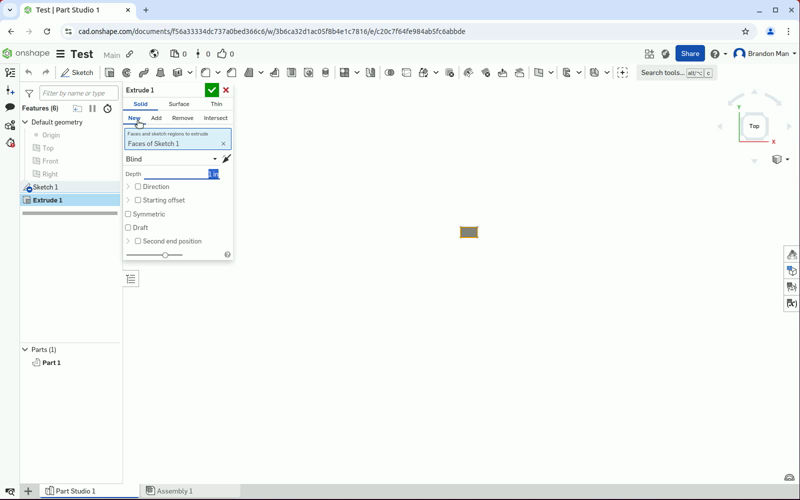
text(5.055)
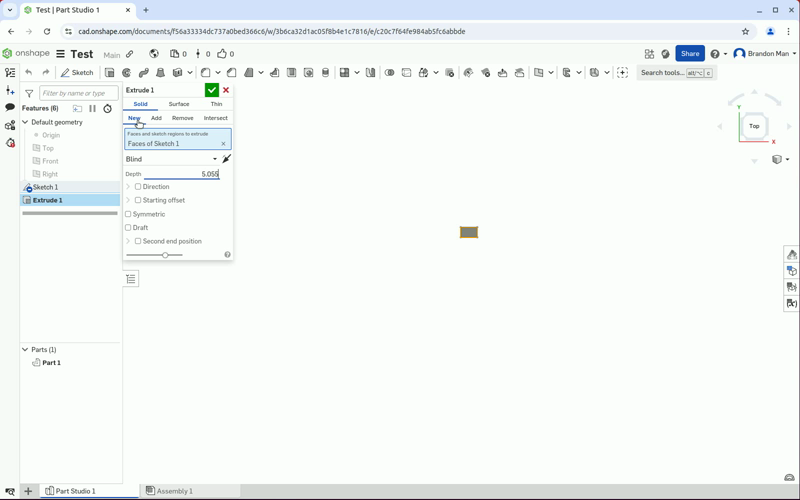
key(enter)
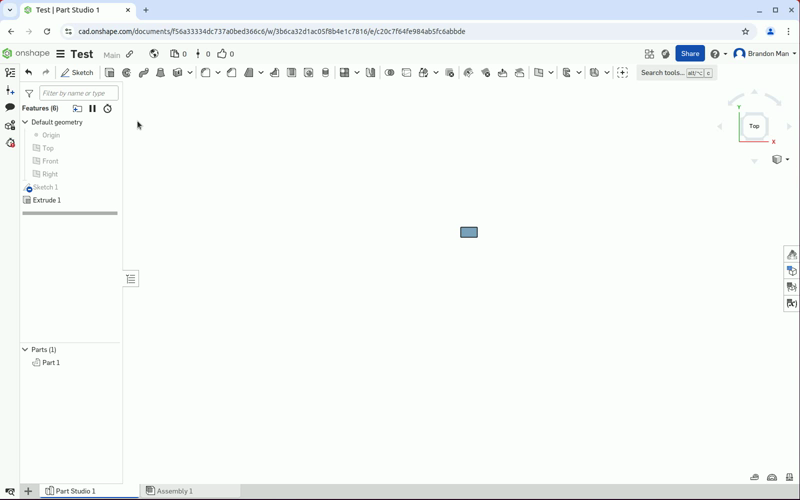
key(shift+h)
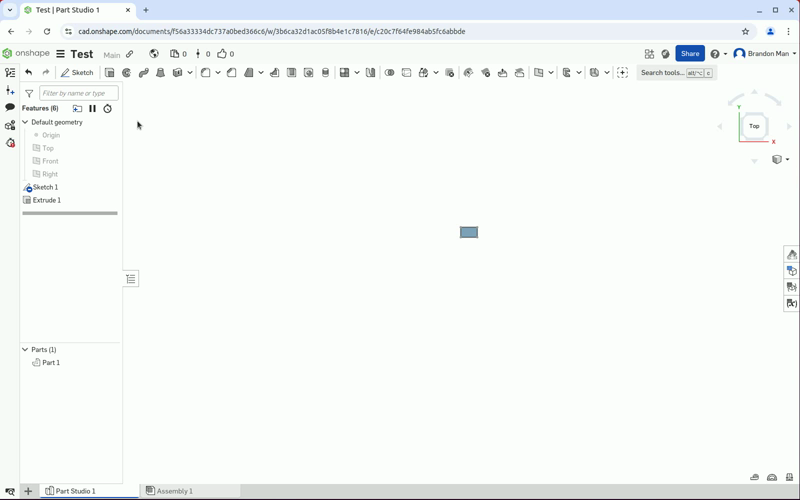
key(shift+h)
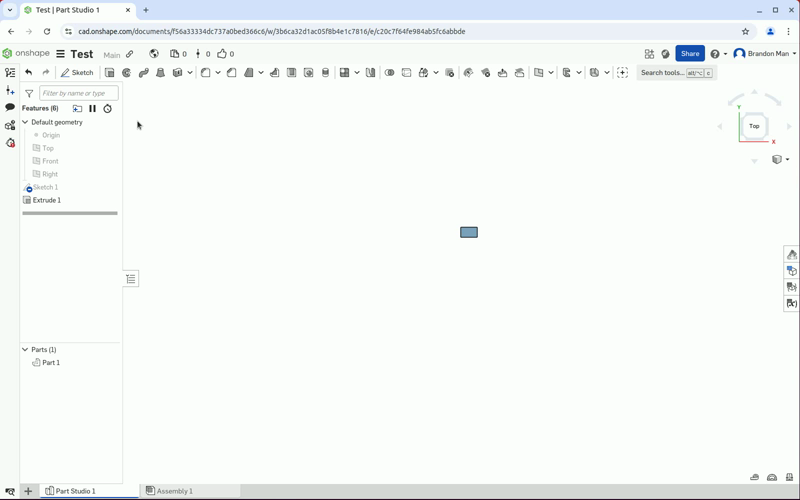
mouse_move(73, 189)
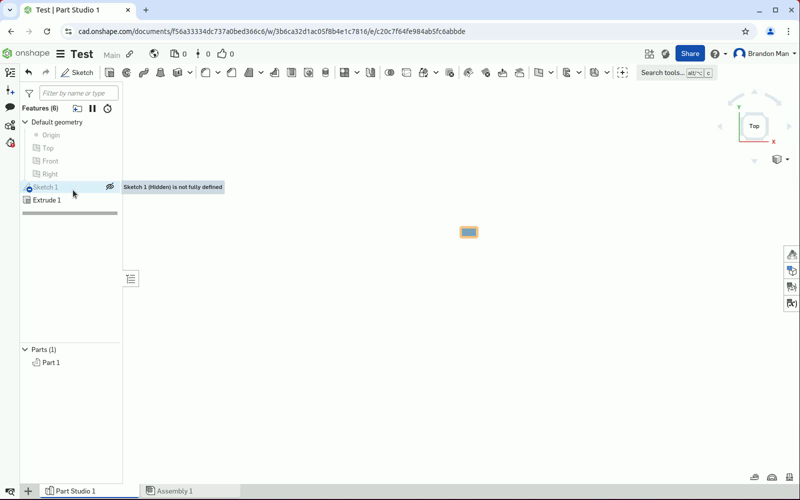
click(73, 189)
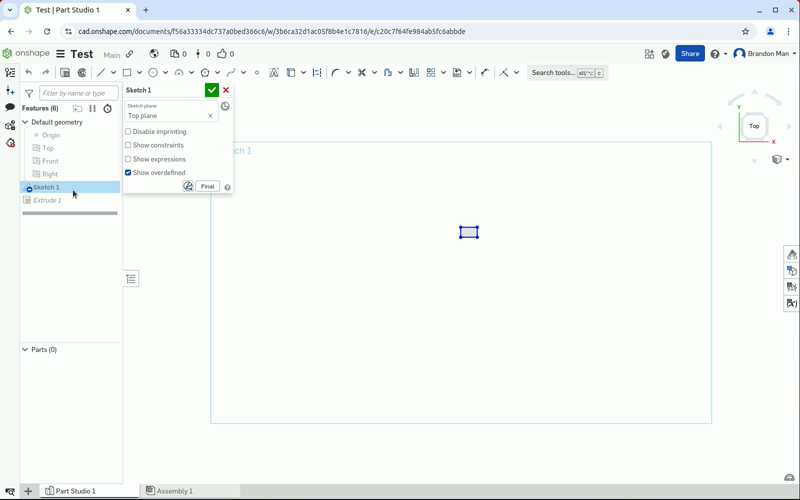
mouse_move(229, 92)
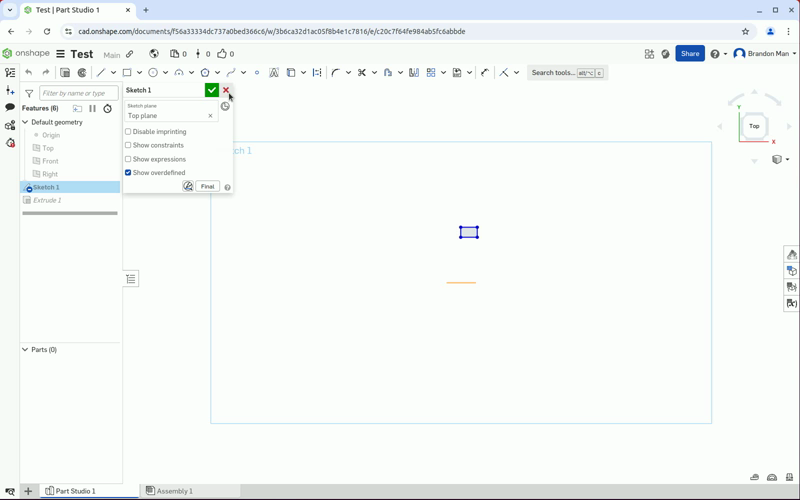
click(229, 92)
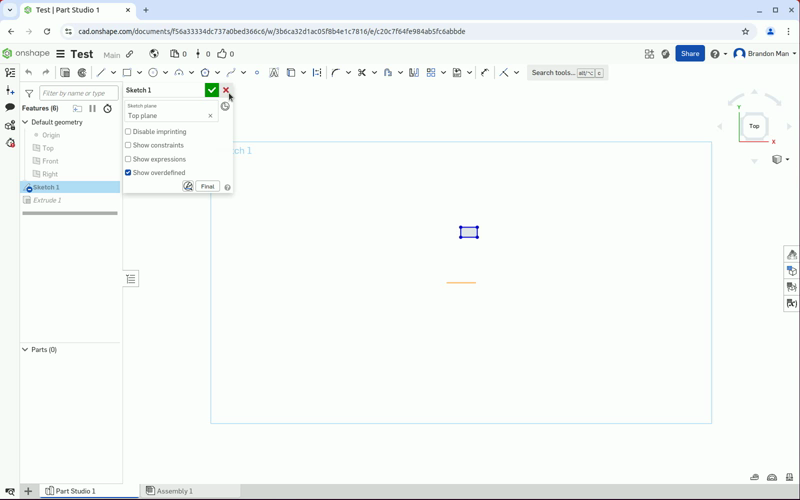
key(shift+s)
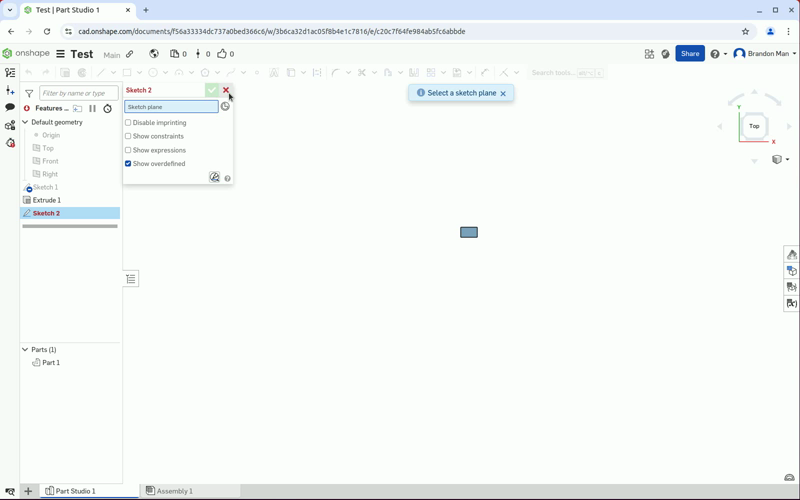
mouse_move(73, 150)
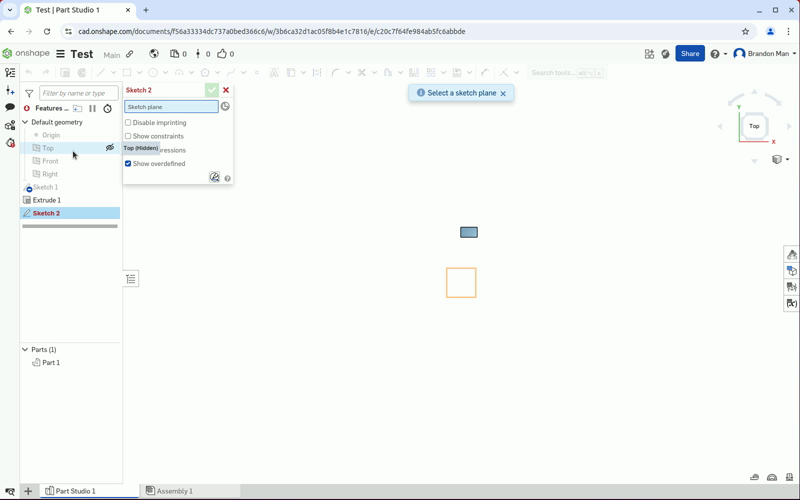
click(73, 150)
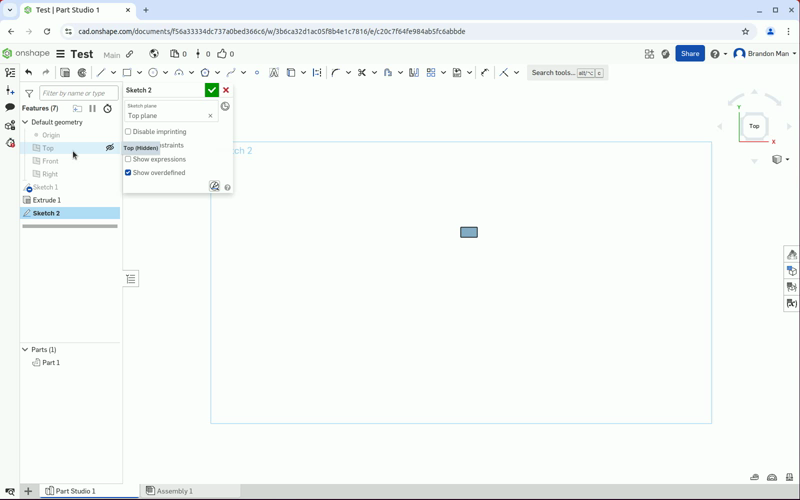
mouse_move(73, 352)
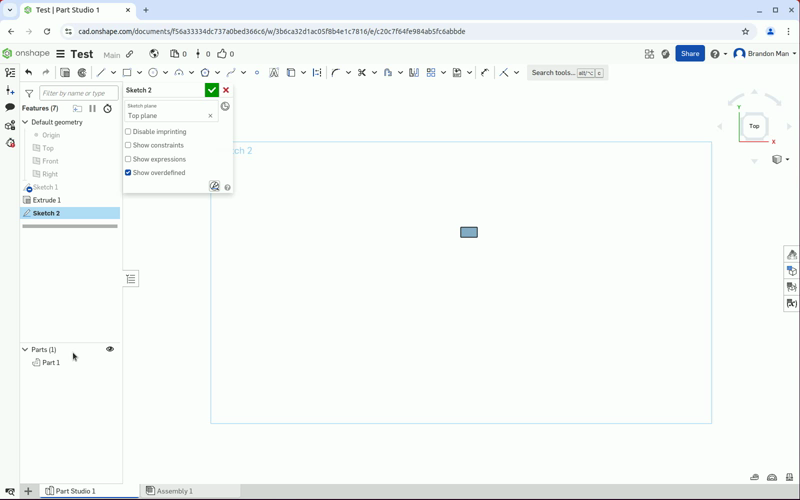
key(y)
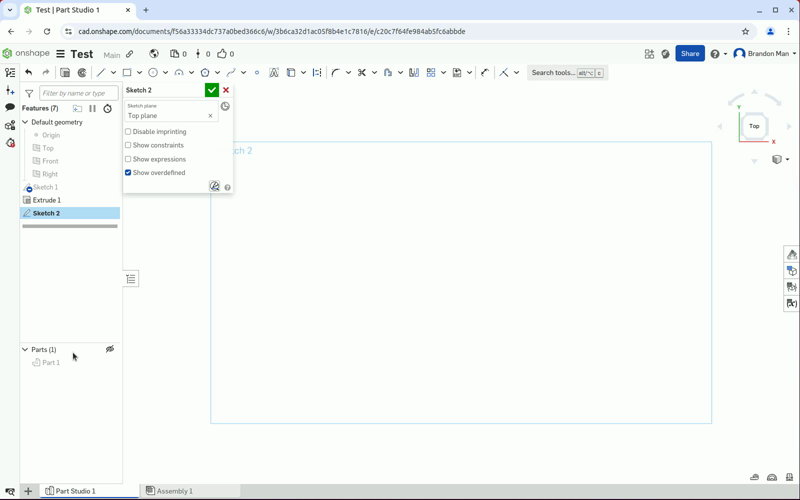
key(l)
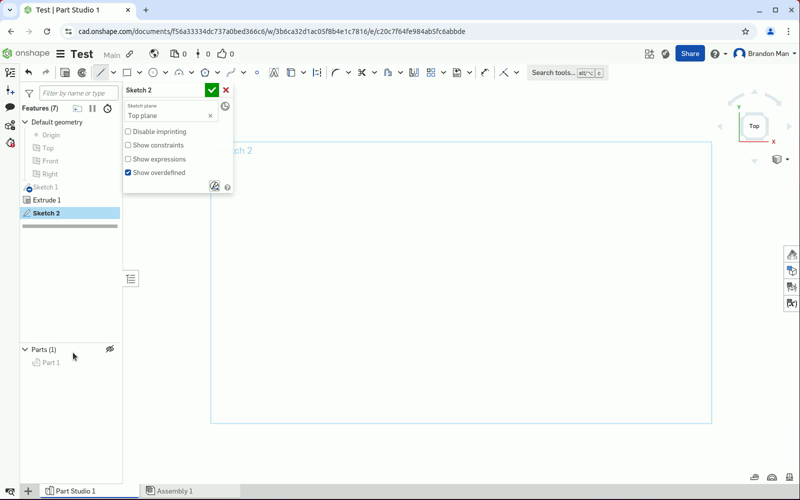
key_down(shift)
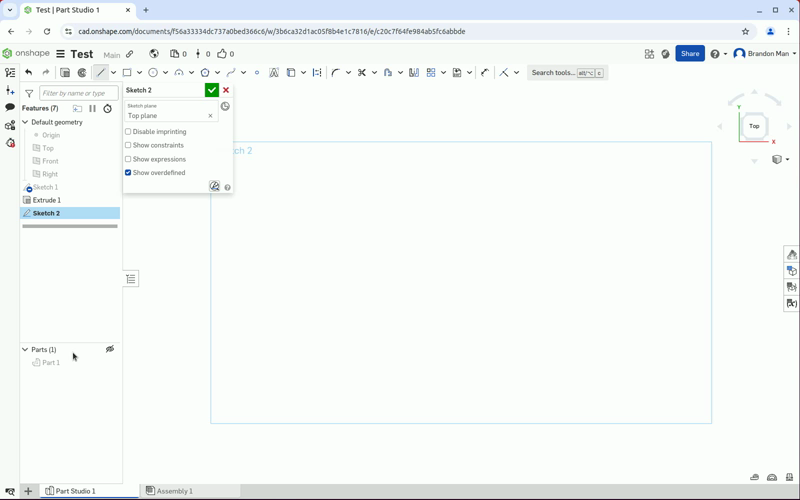
mouse_move(553, 237)
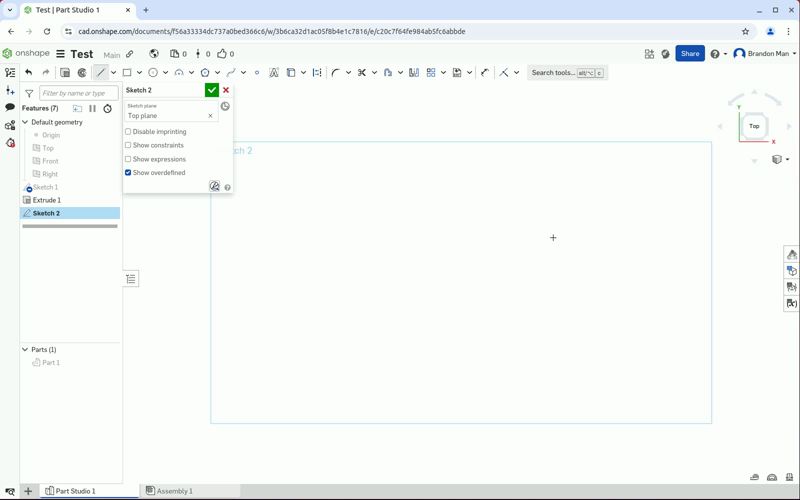
click(553, 237)
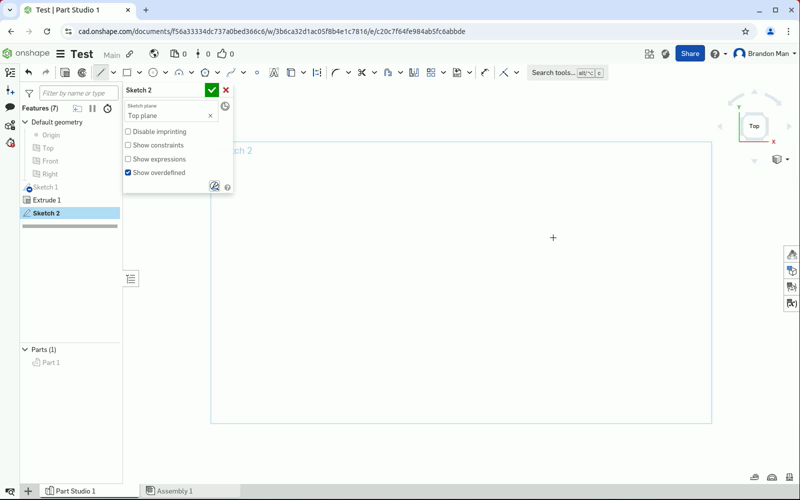
key_up(shift)
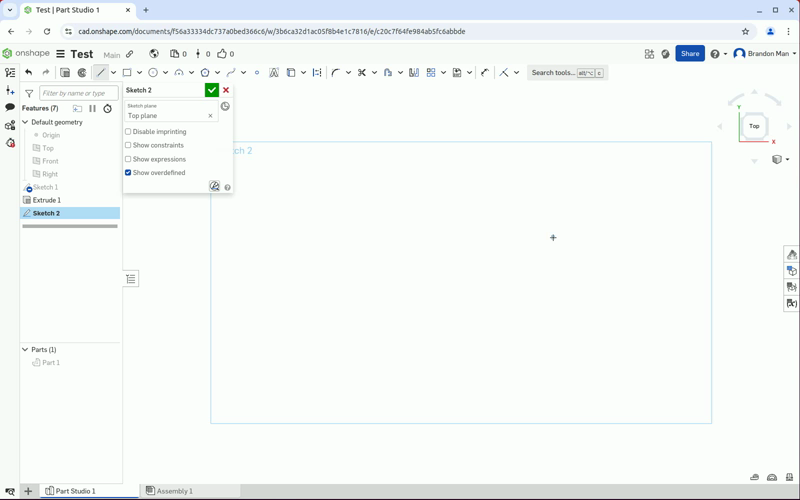
key_down(shift)
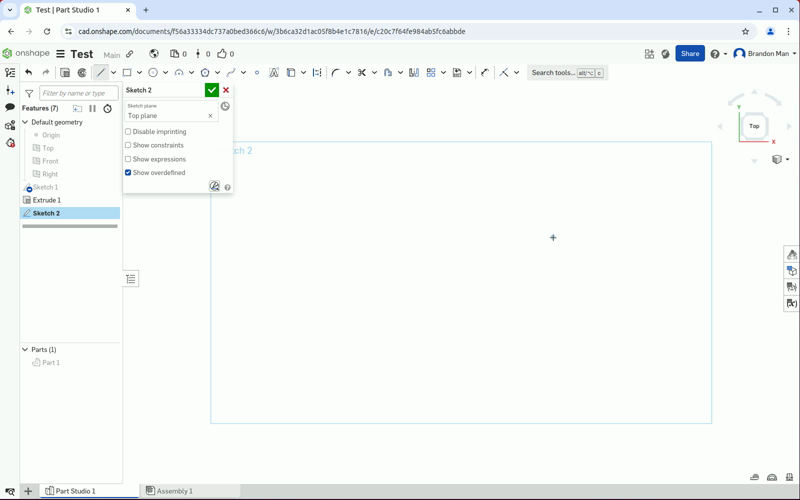
mouse_move(583, 237)
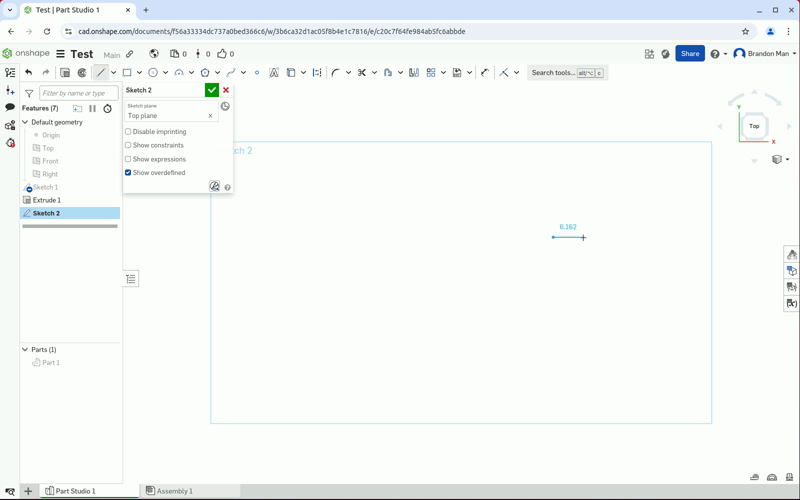
mouse_move(574, 237)
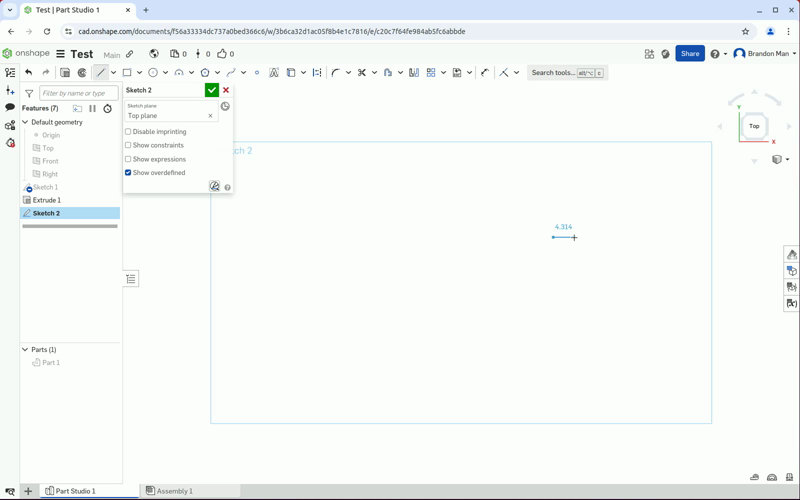
click(574, 237)
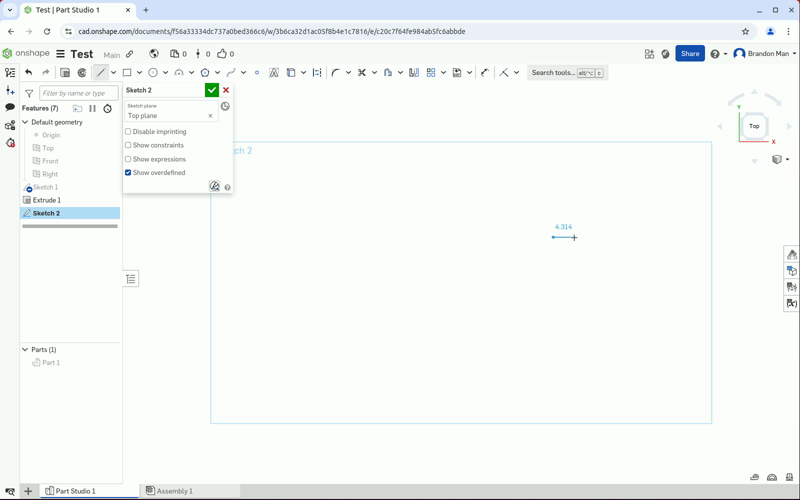
key_up(shift)
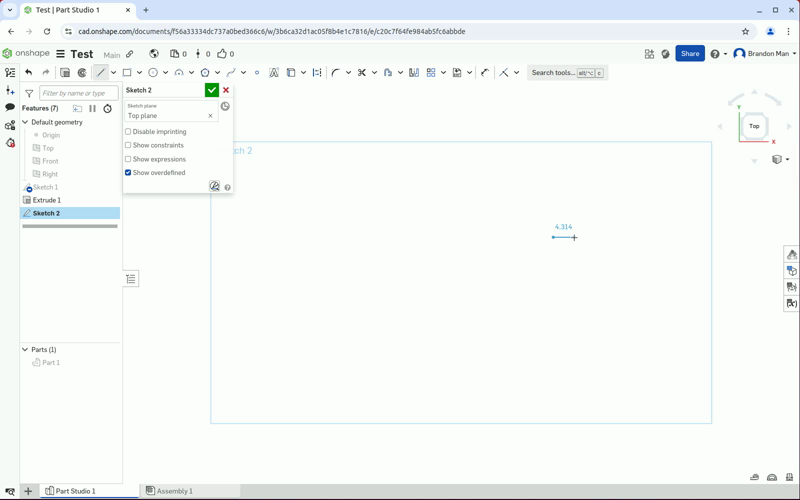
key_down(shift)
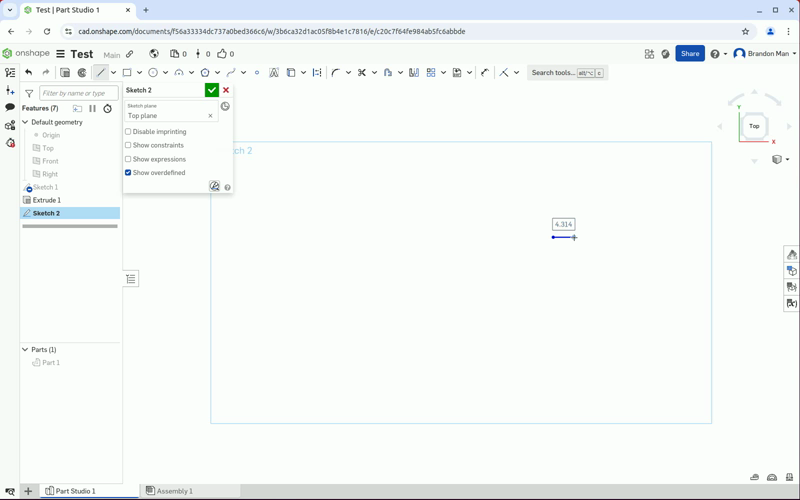
mouse_move(589, 237)
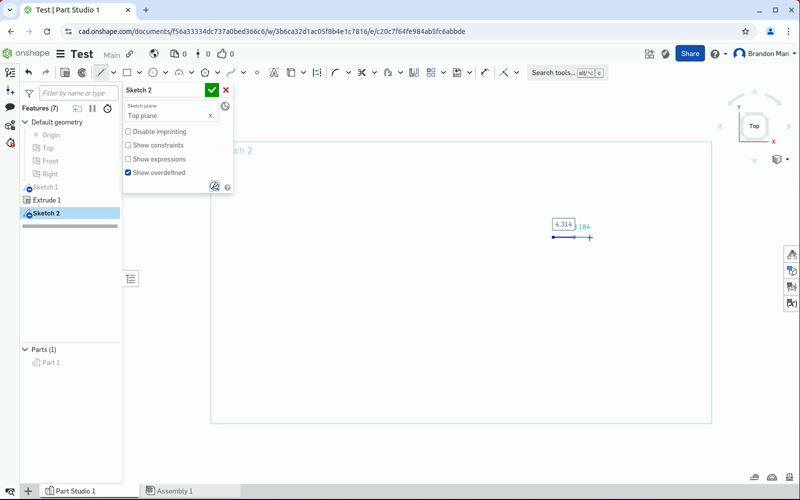
mouse_move(574, 225)
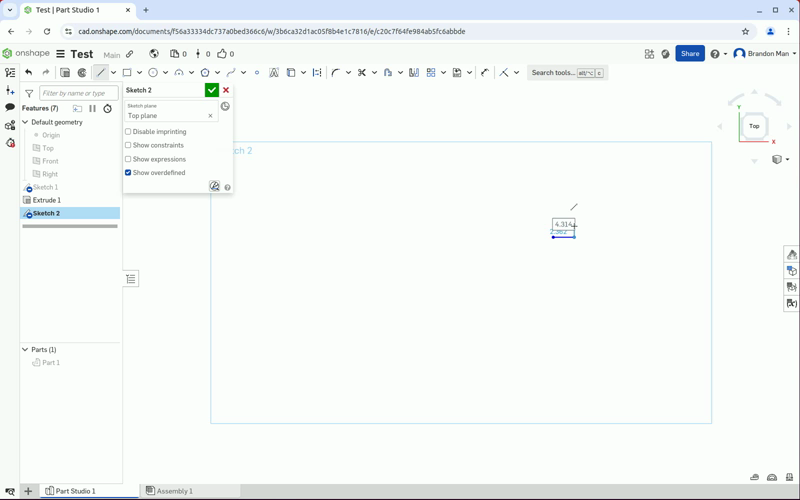
click(574, 225)
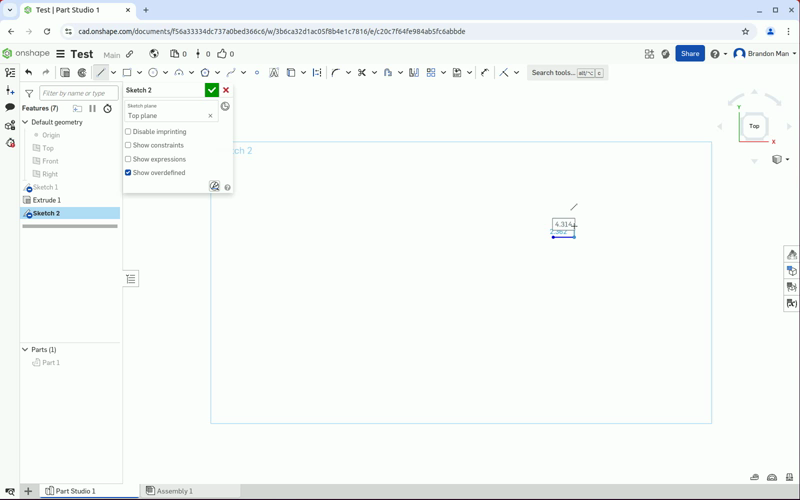
key_up(shift)
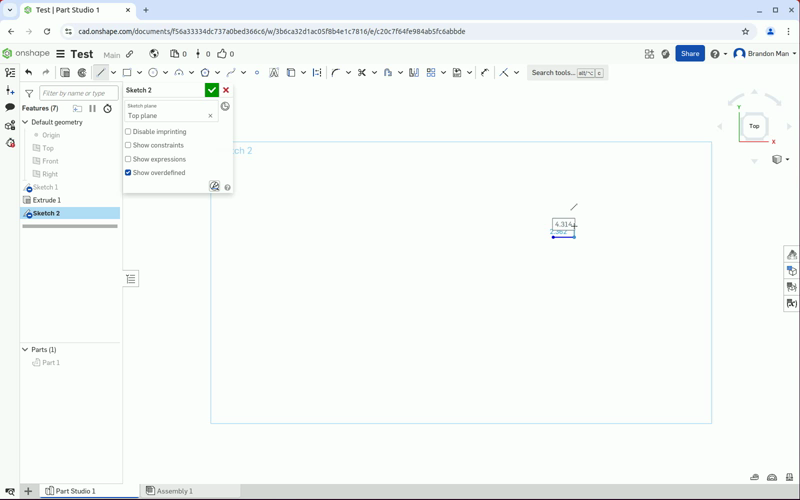
key_down(shift)
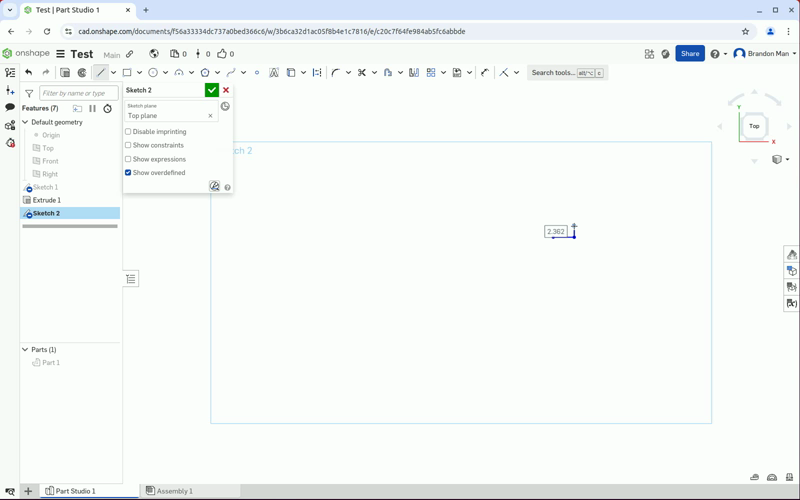
mouse_move(589, 225)
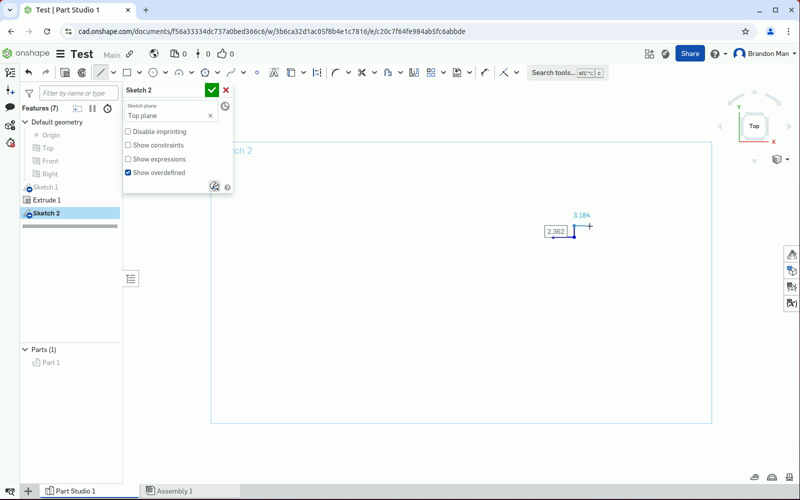
mouse_move(553, 225)
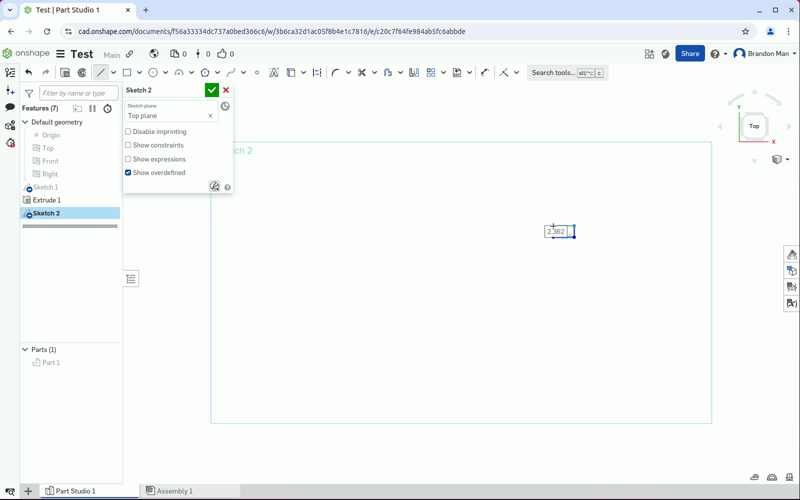
click(553, 225)
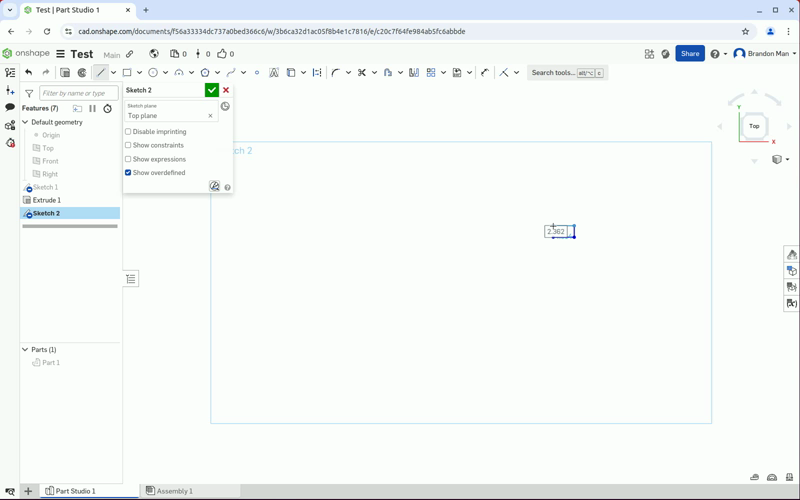
key_up(shift)
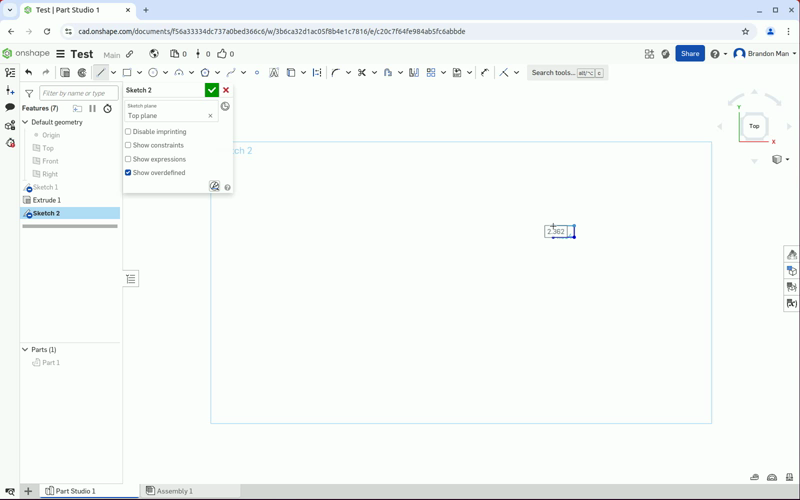
mouse_move(583, 225)
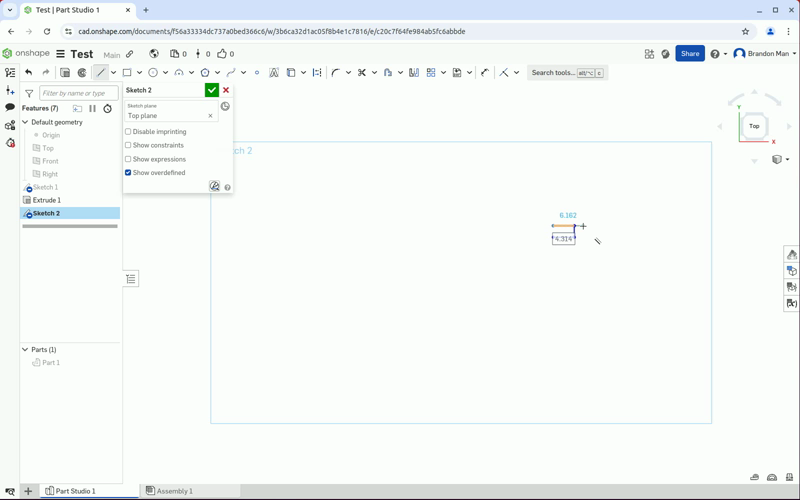
key_down(shift)
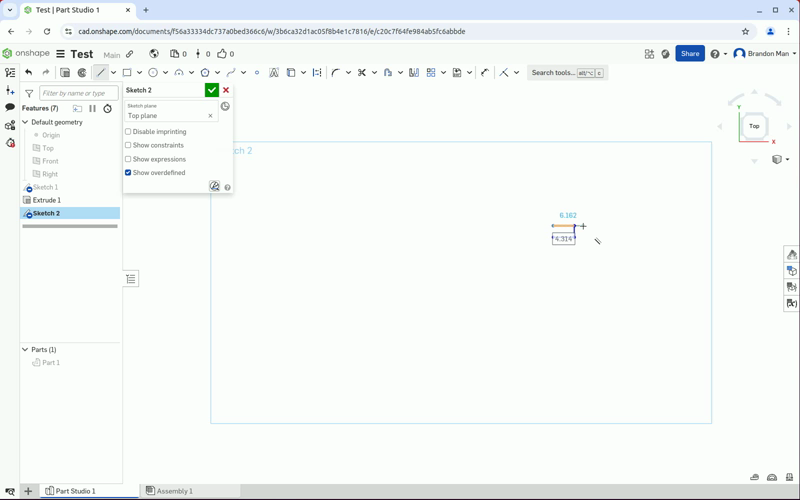
mouse_move(553, 237)
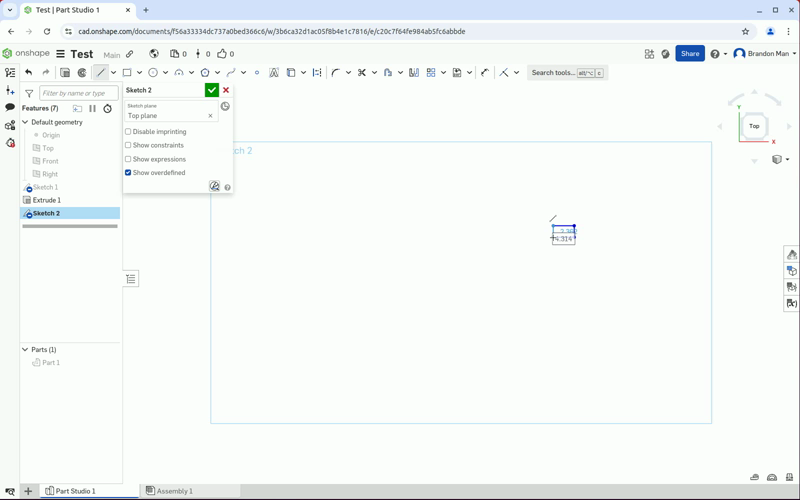
key_up(shift)
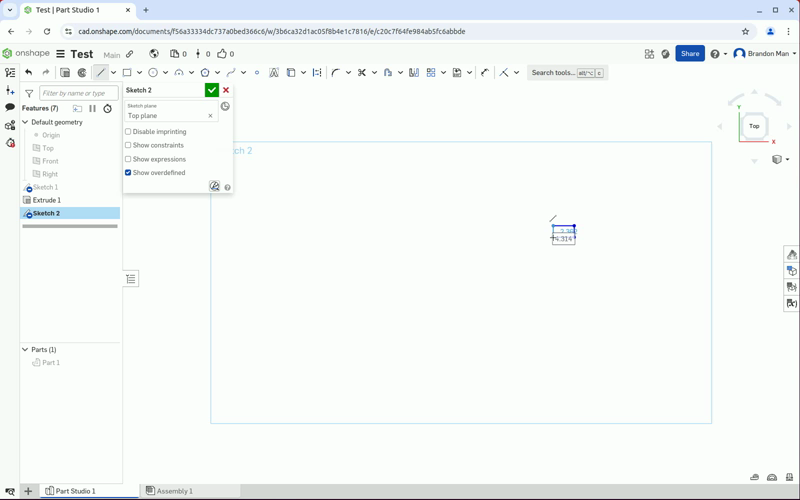
click(553, 237)
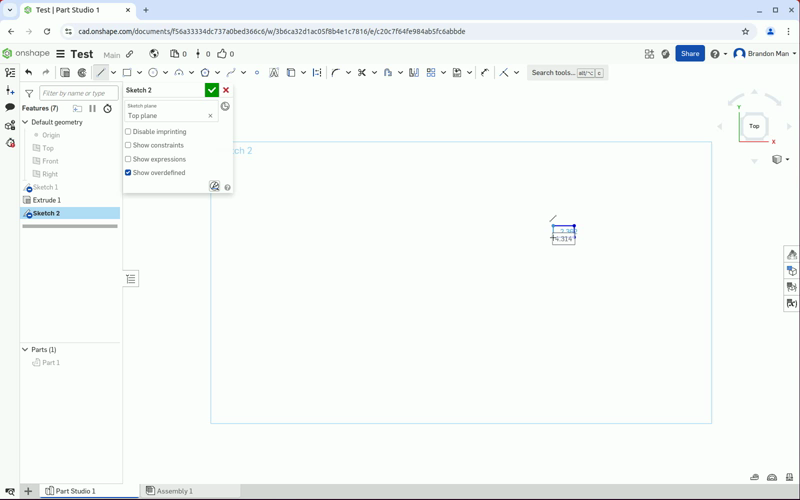
key(esc)
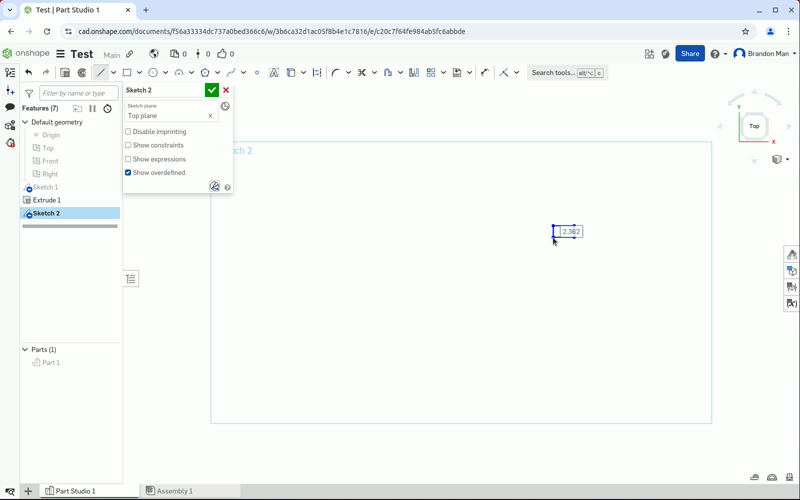
mouse_move(565, 236)
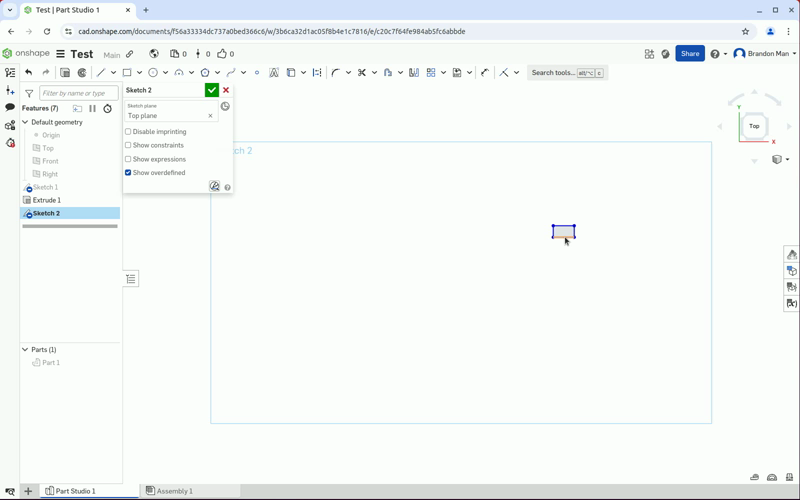
scroll(6)
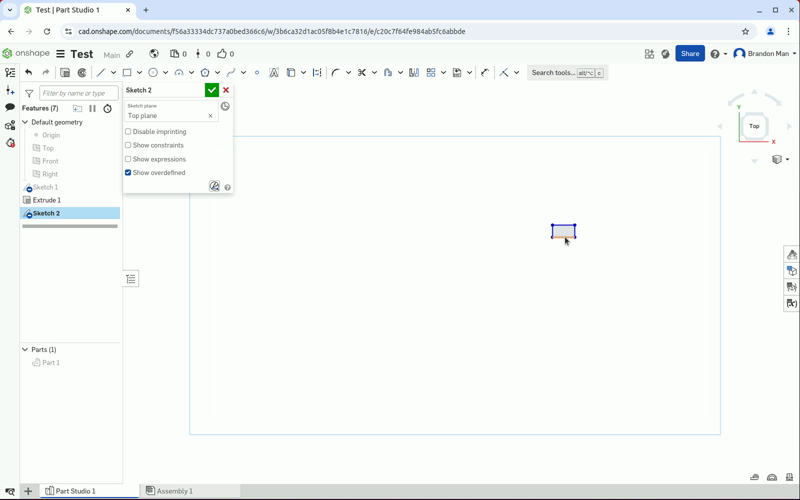
scroll(6)
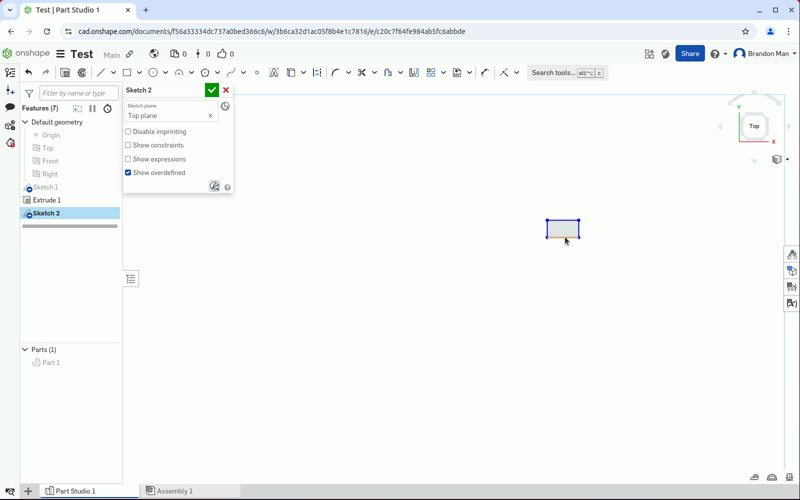
scroll(6)
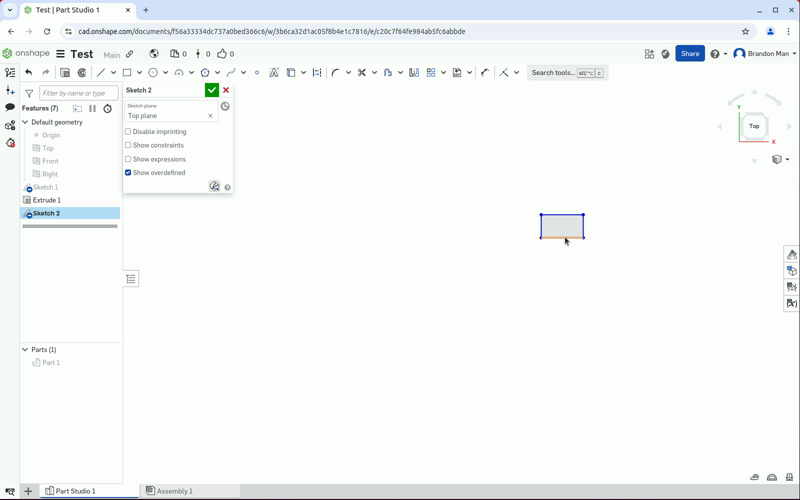
scroll(6)
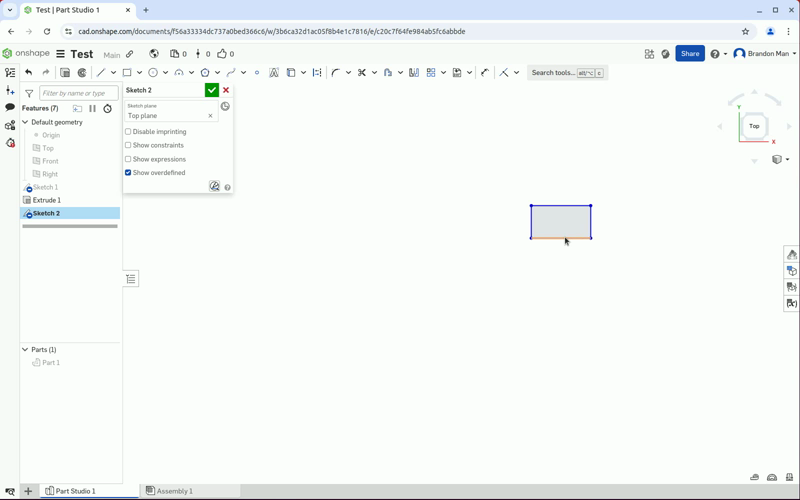
scroll(6)
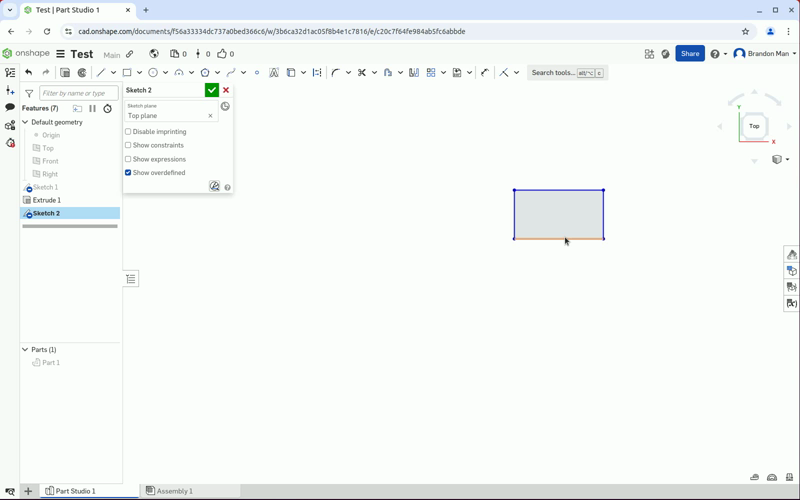
scroll(6)
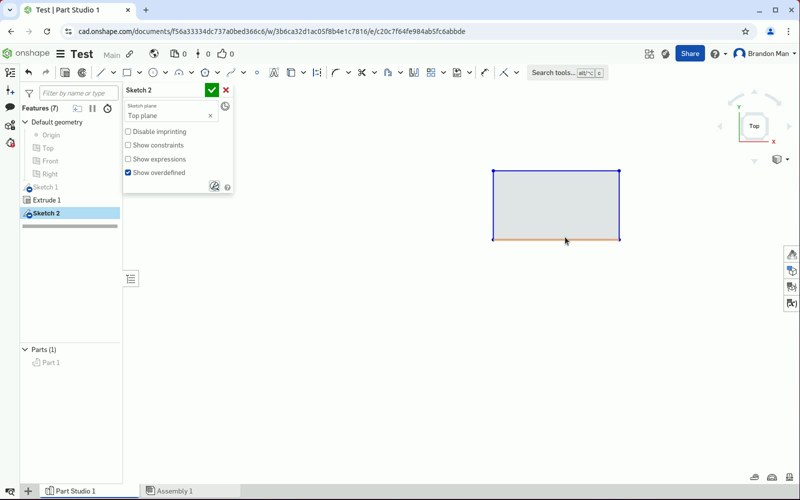
scroll(6)
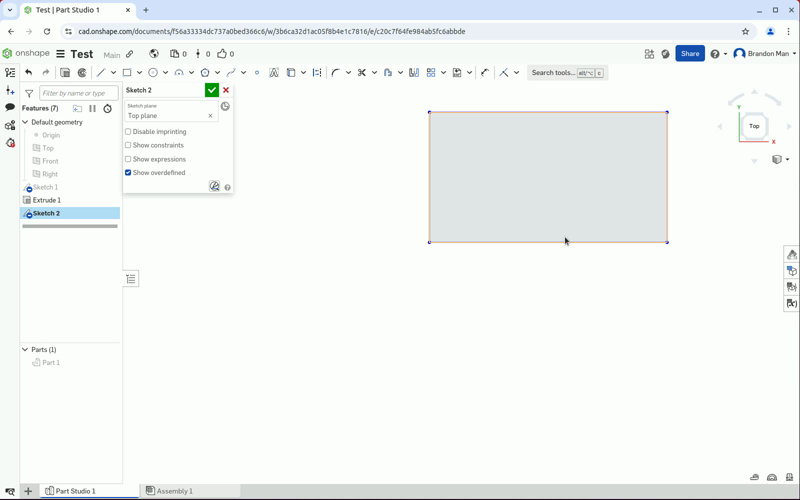
click(565, 236)
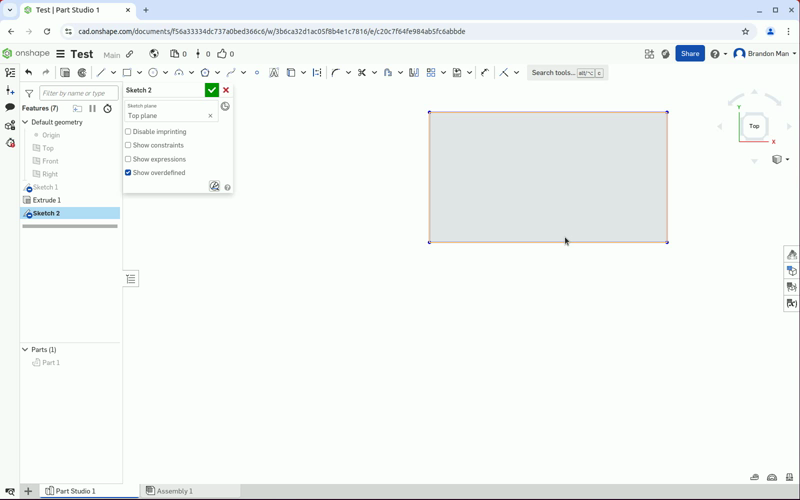
scroll(-6)
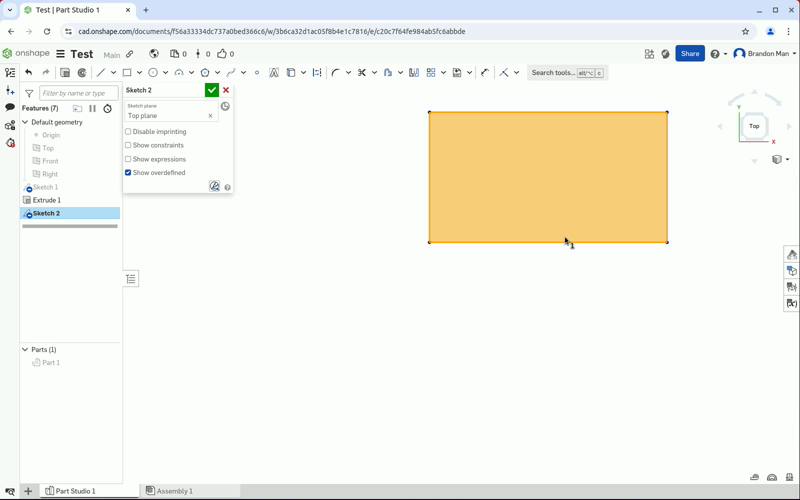
scroll(-6)
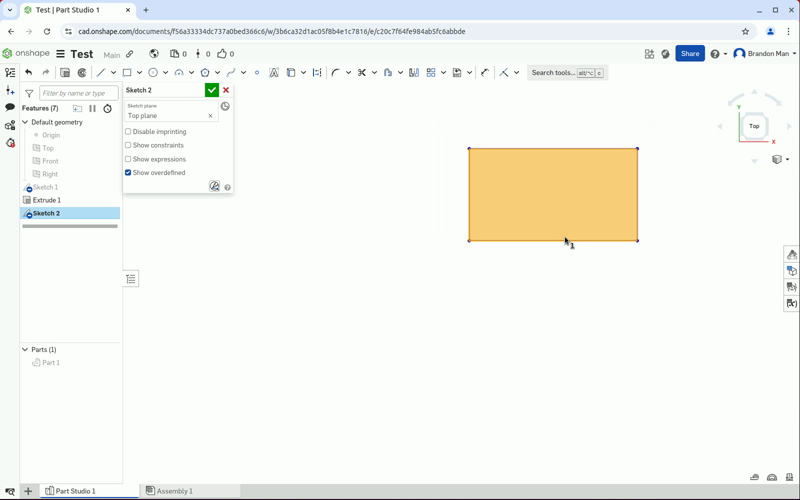
scroll(-6)
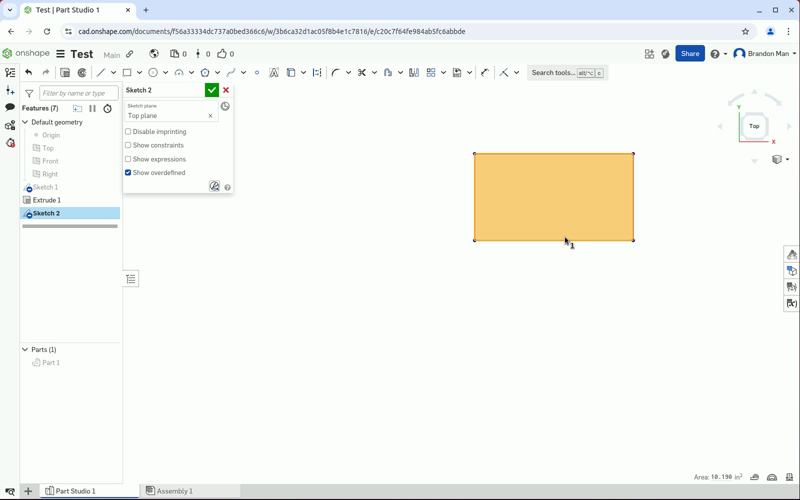
scroll(-6)
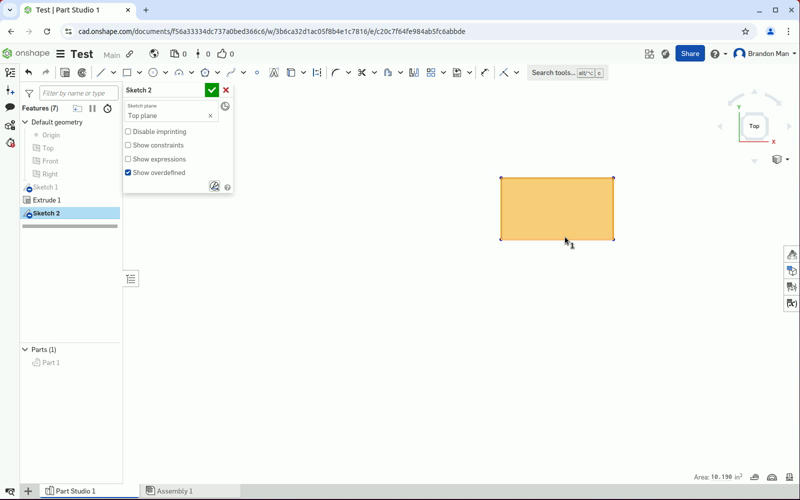
scroll(-6)
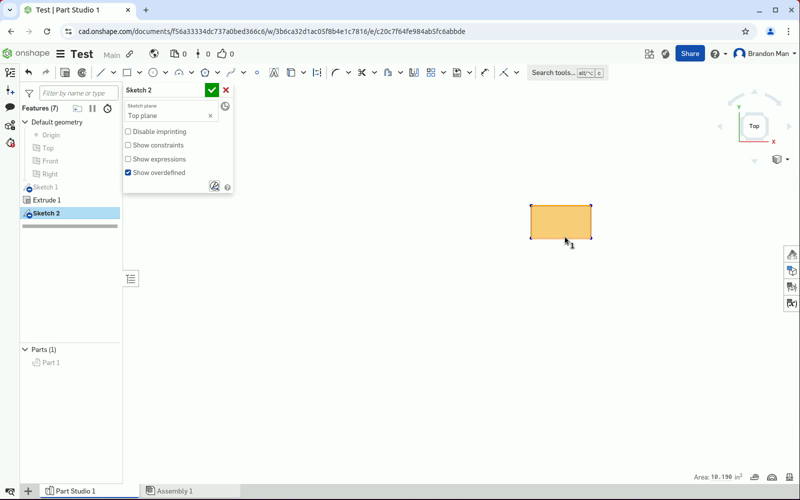
scroll(-6)
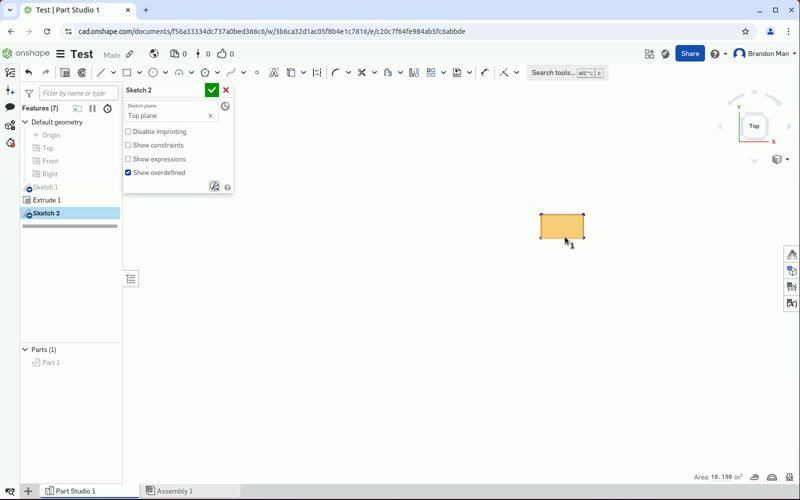
scroll(-6)
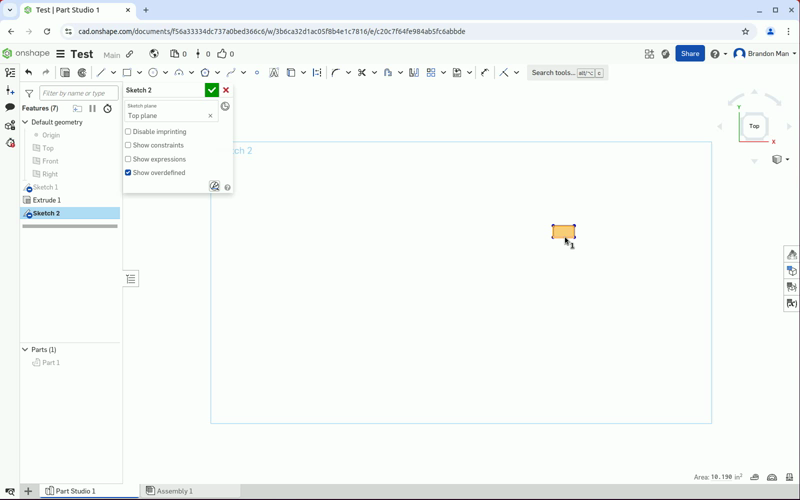
mouse_move(73, 352)
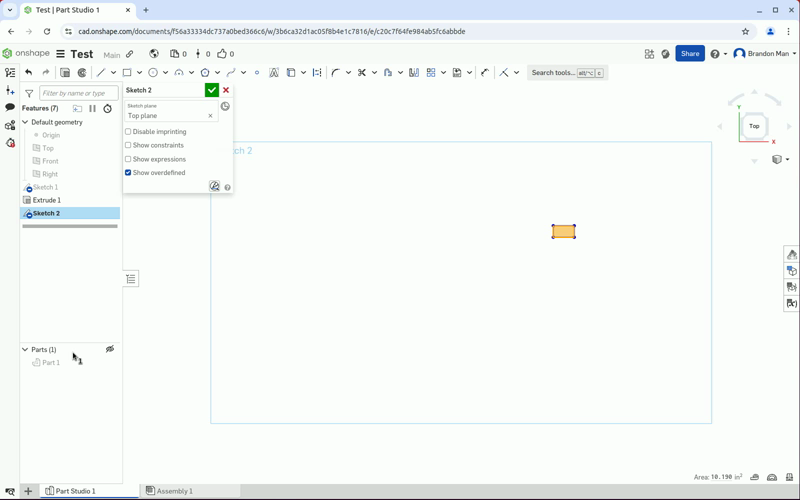
key(shift+y)
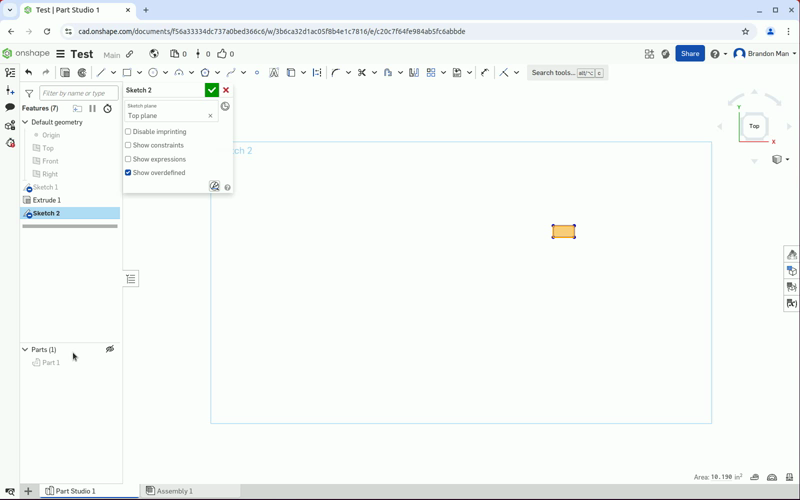
key(shift+e)
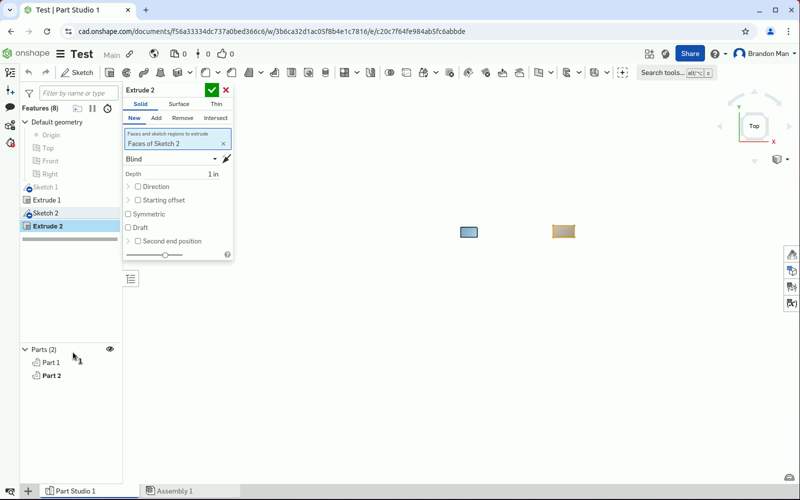
mouse_move(143, 106)
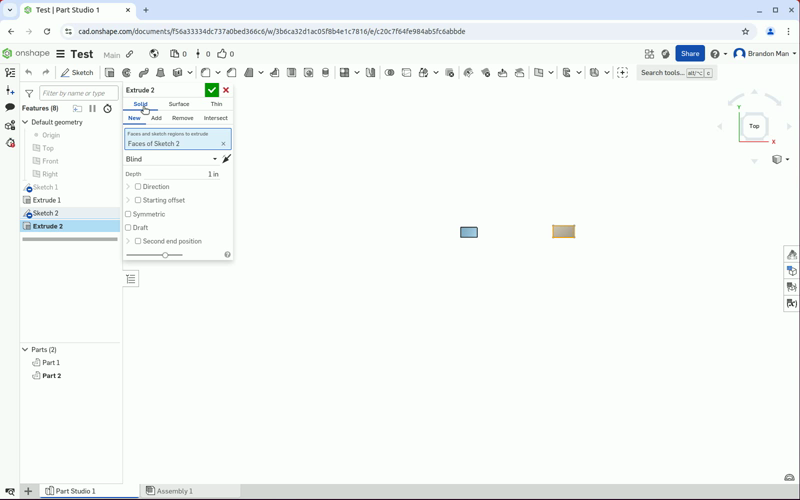
click(143, 106)
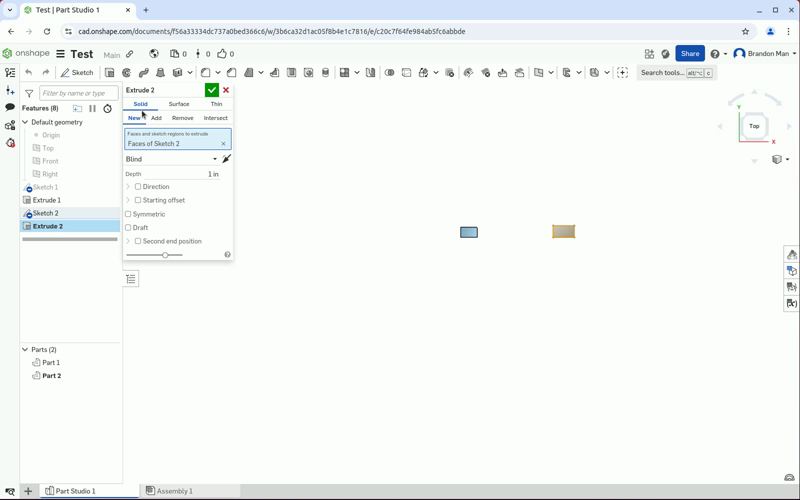
mouse_move(137, 120)
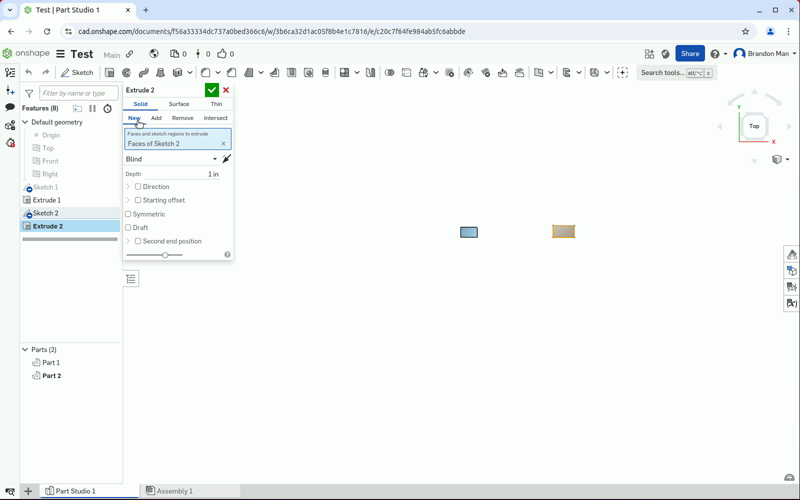
click(137, 120)
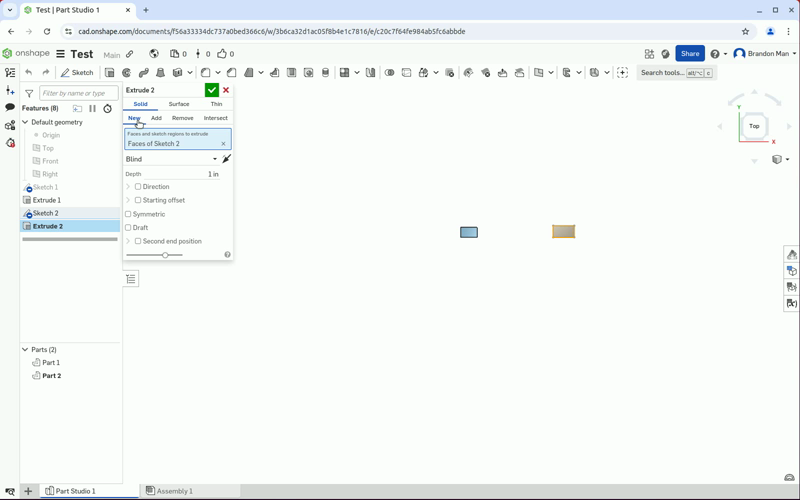
key(tab, 4)
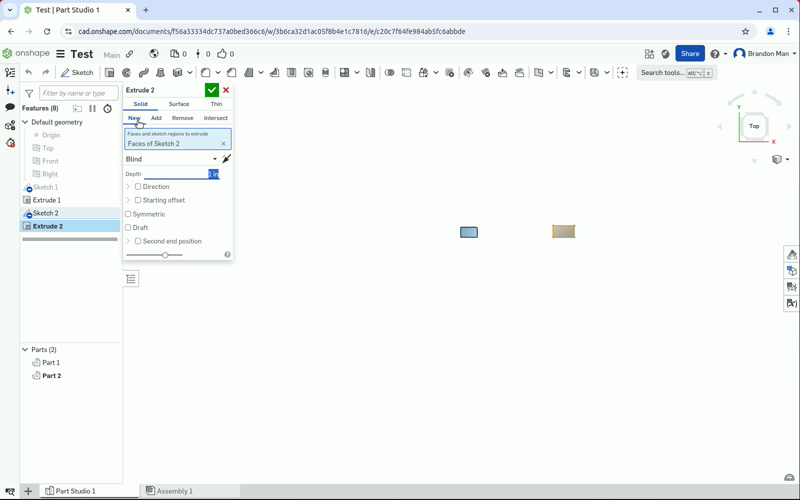
text(5.055)
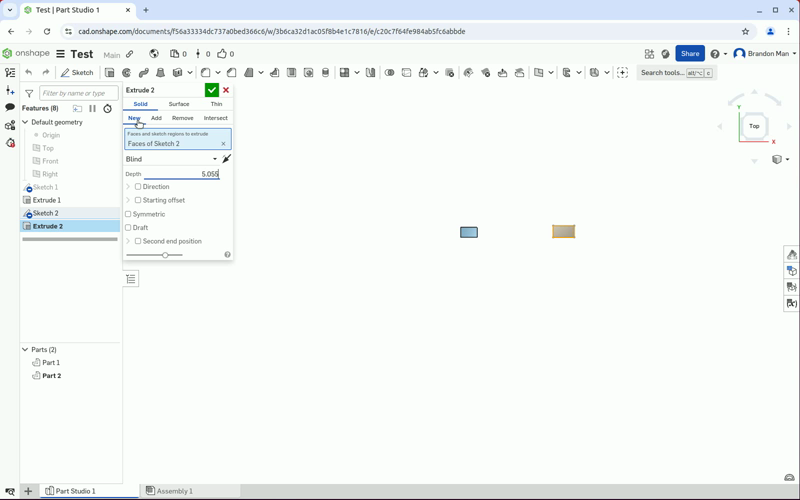
key(enter)
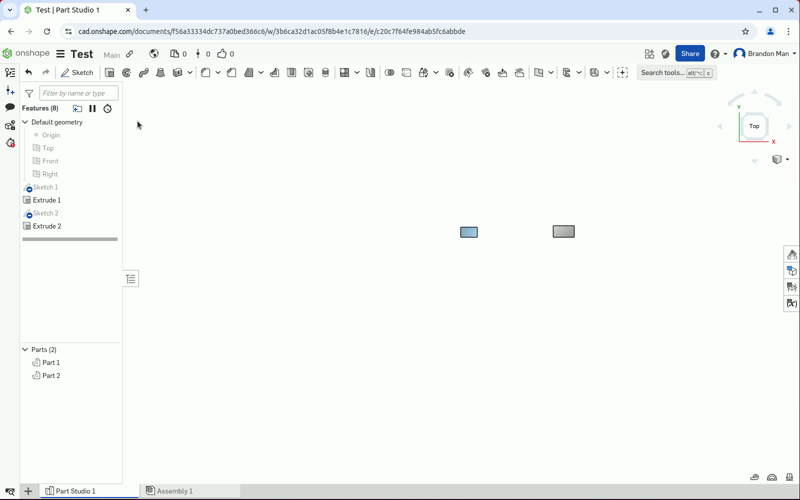
key(shift+h)
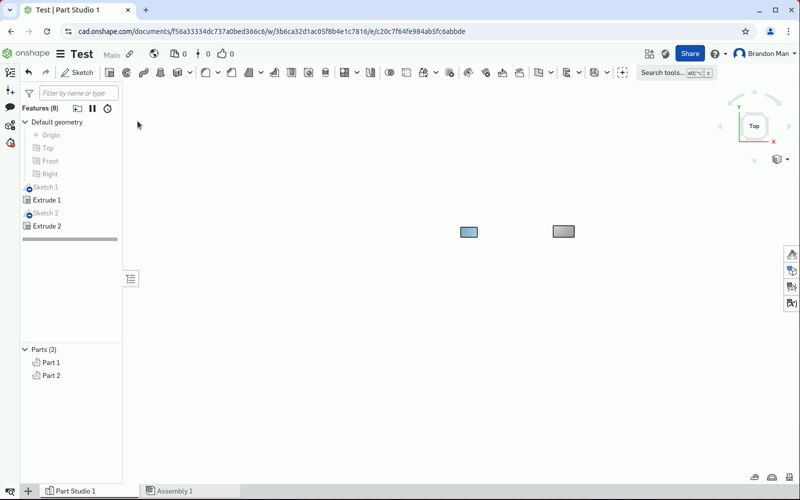
key(shift+h)
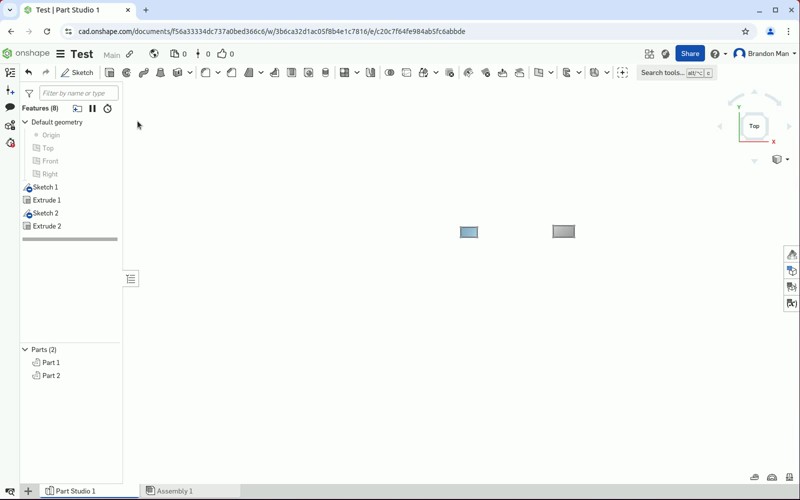
key(shift+7)
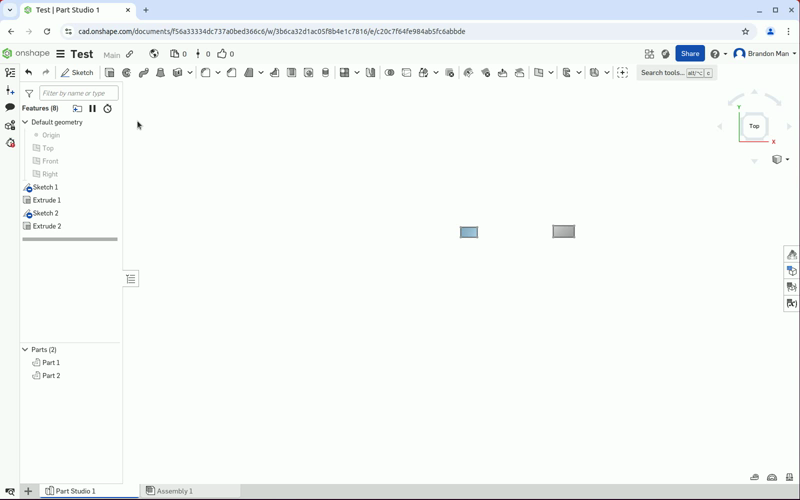
key(up, 3)
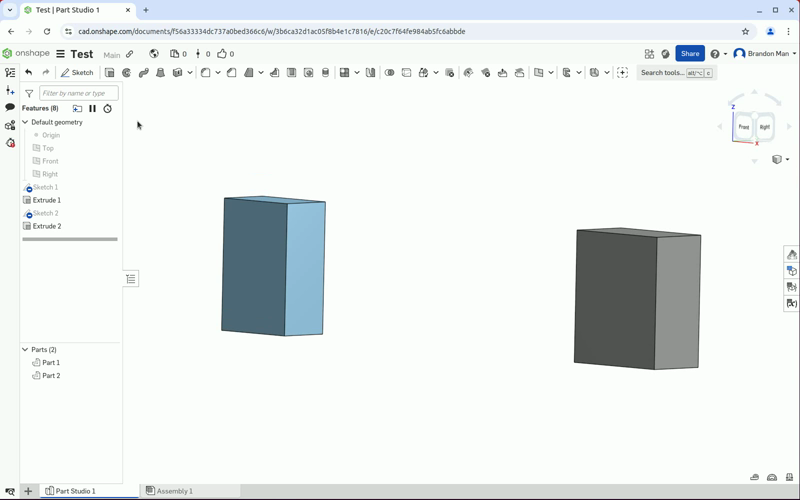
key(left, 3)
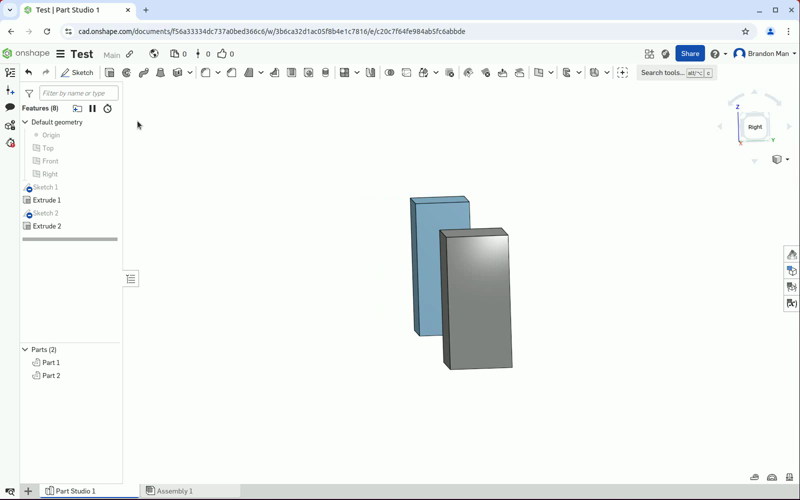
key(right, 3)
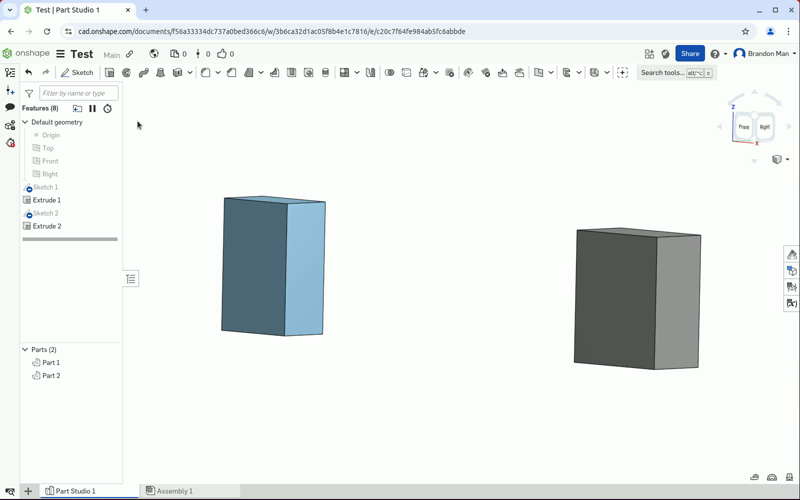
key(down, 3)
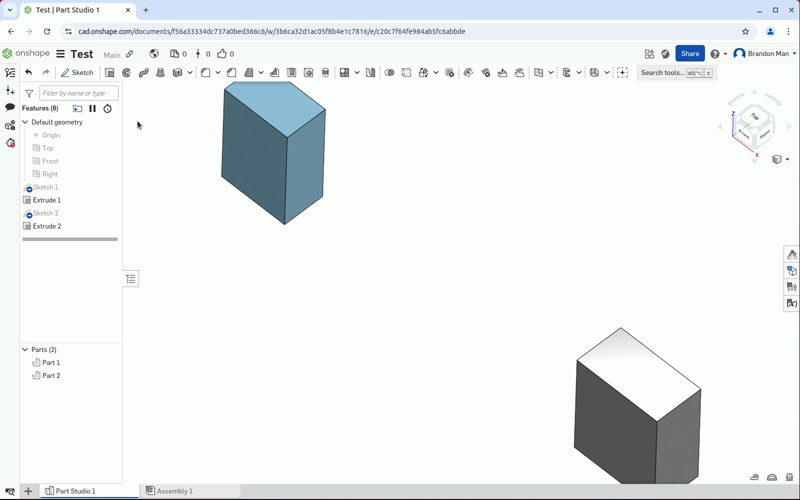
mouse_move(73, 189)
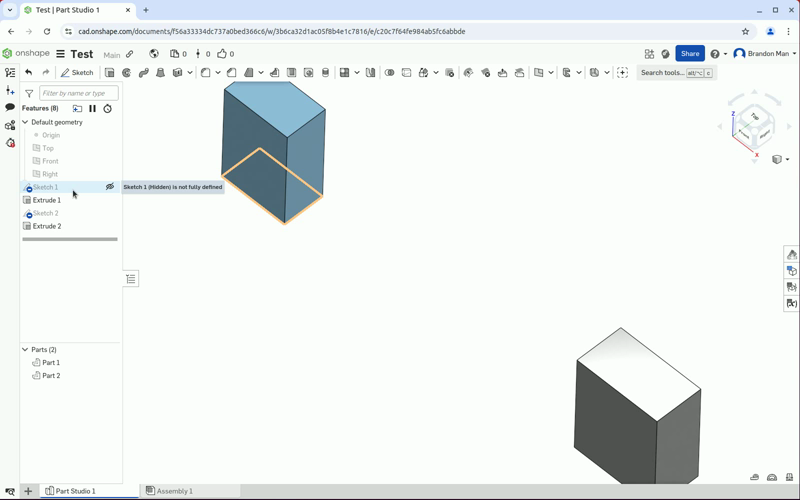
click(73, 189)